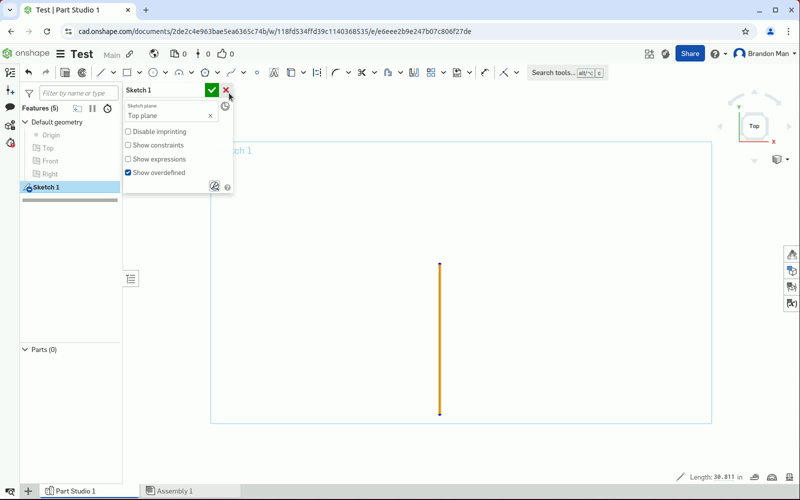
key(shift+h)
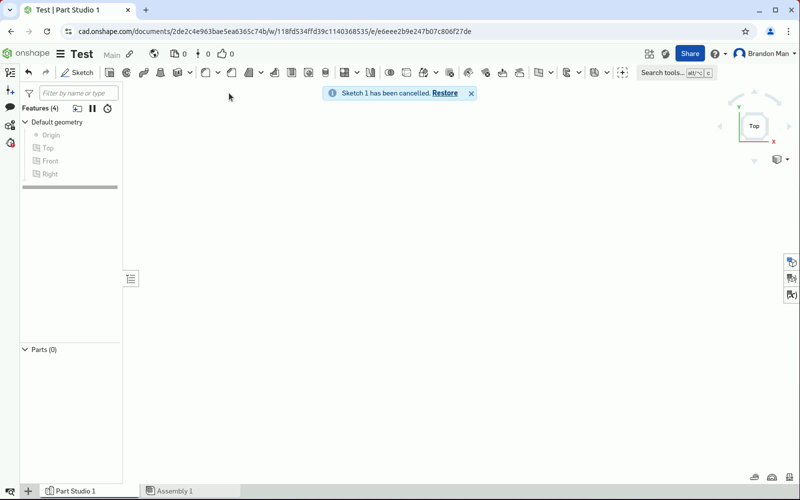
mouse_move(73, 352)
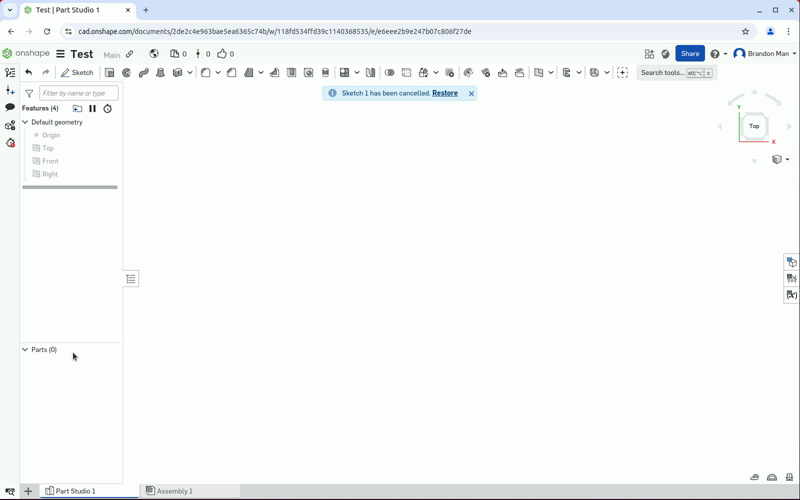
key(y)
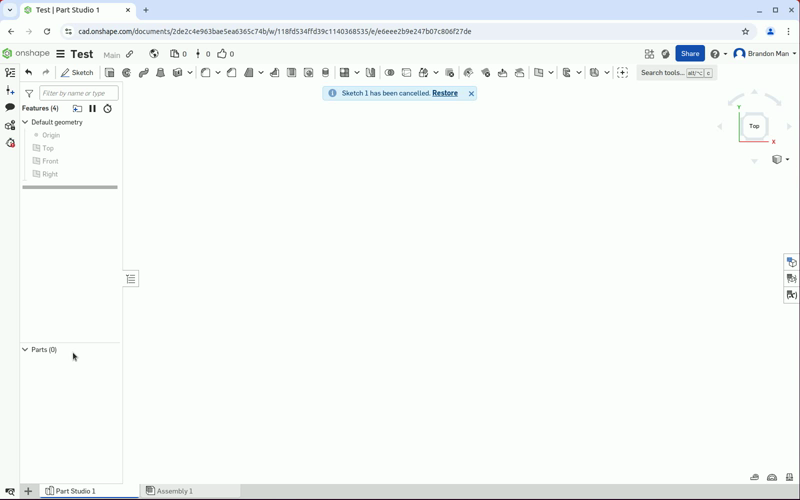
key(shift+p)
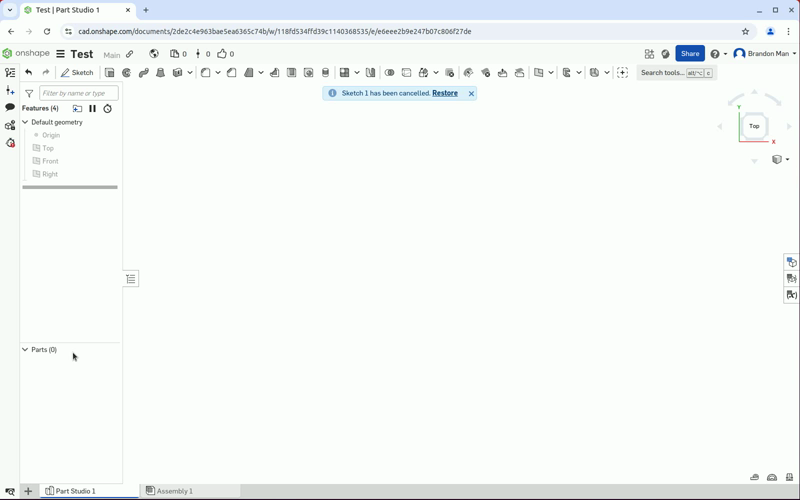
key(space)
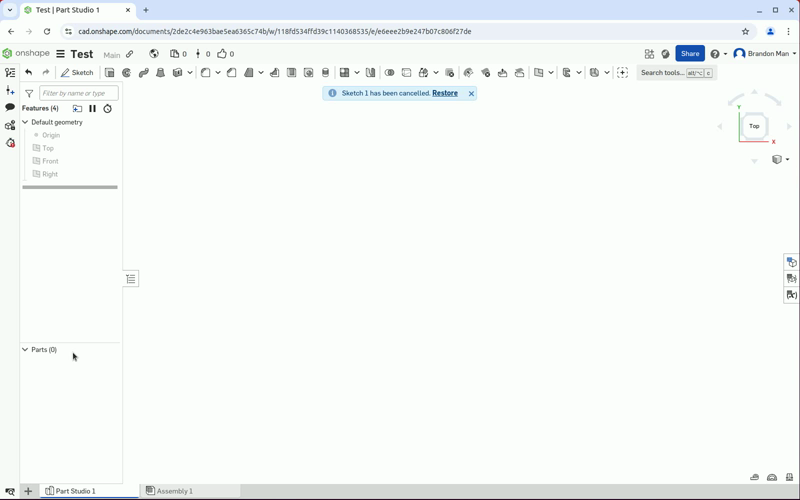
key_down(shift)
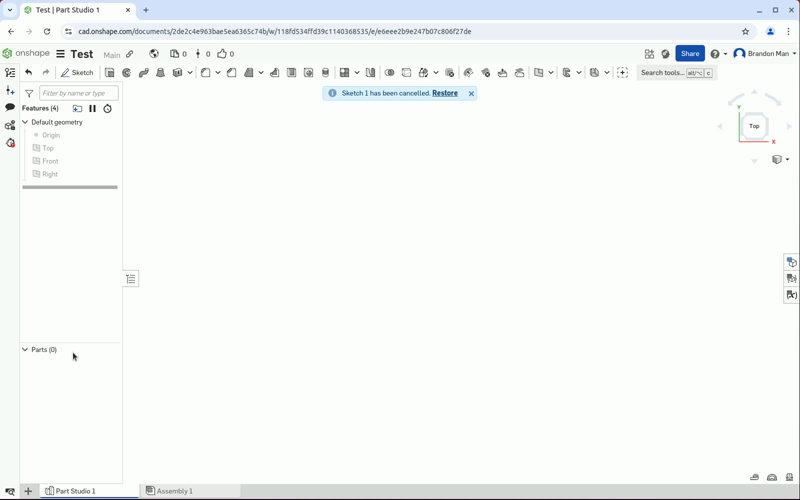
key(up)
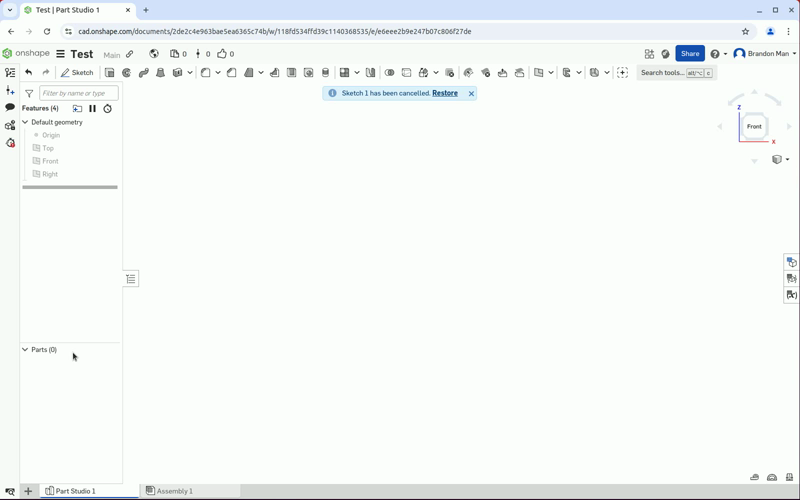
key_up(shift)
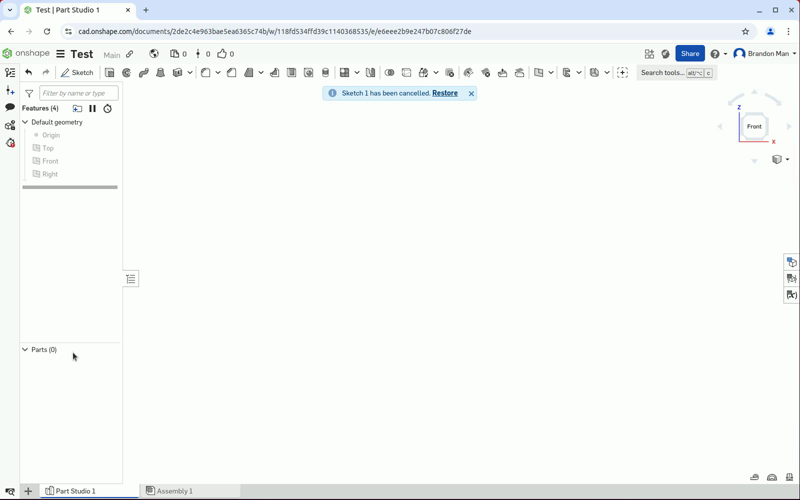
mouse_move(73, 352)
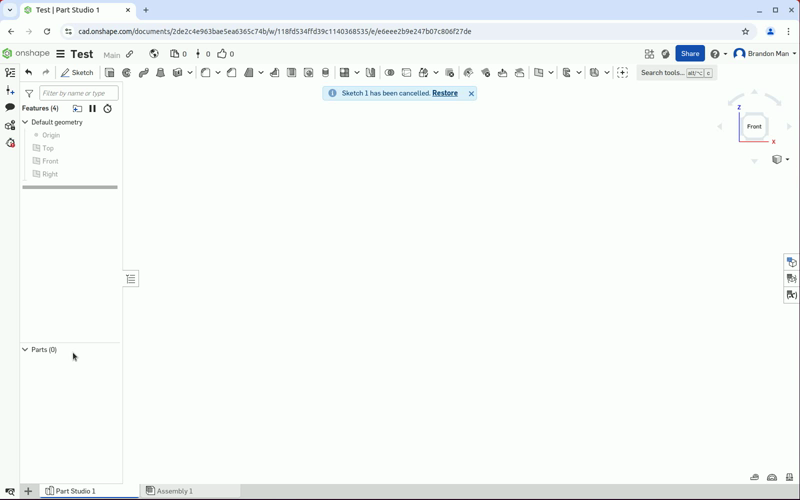
key(shift+y)
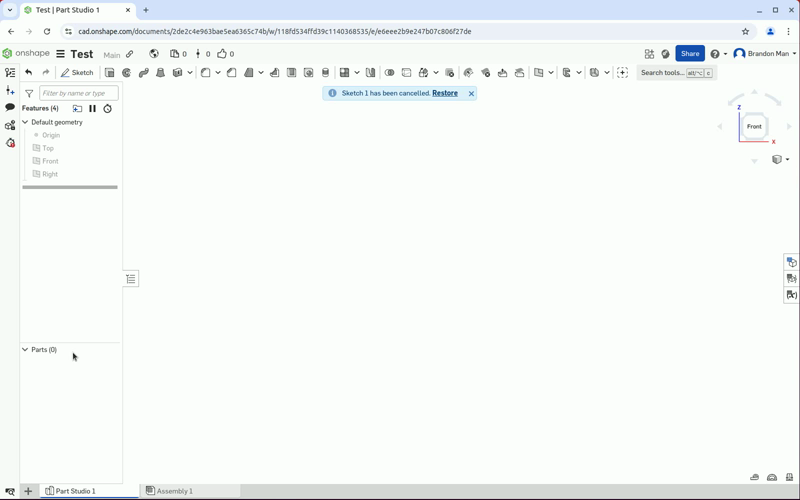
key(shift+s)
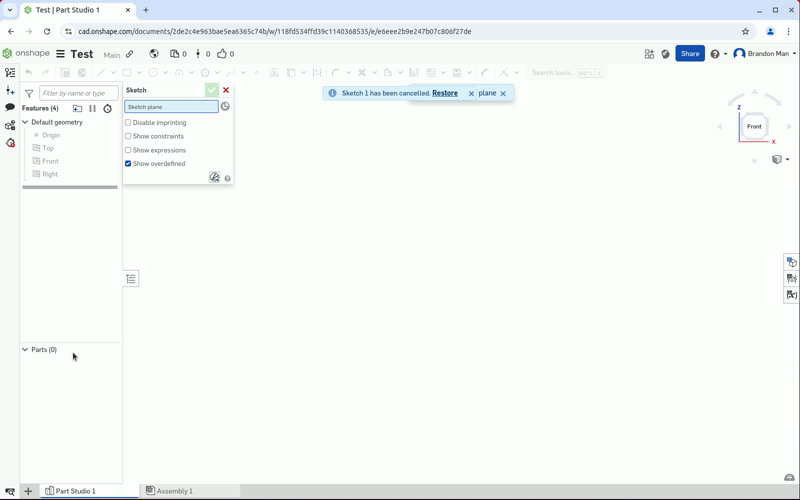
mouse_move(73, 163)
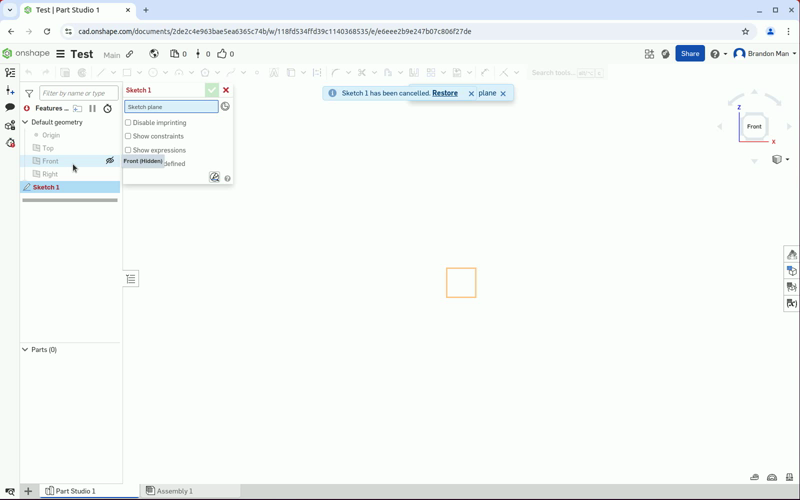
click(73, 163)
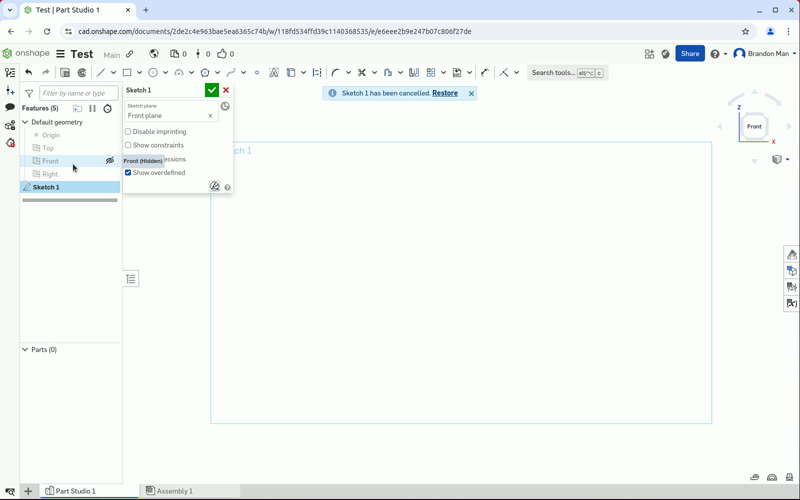
mouse_move(73, 352)
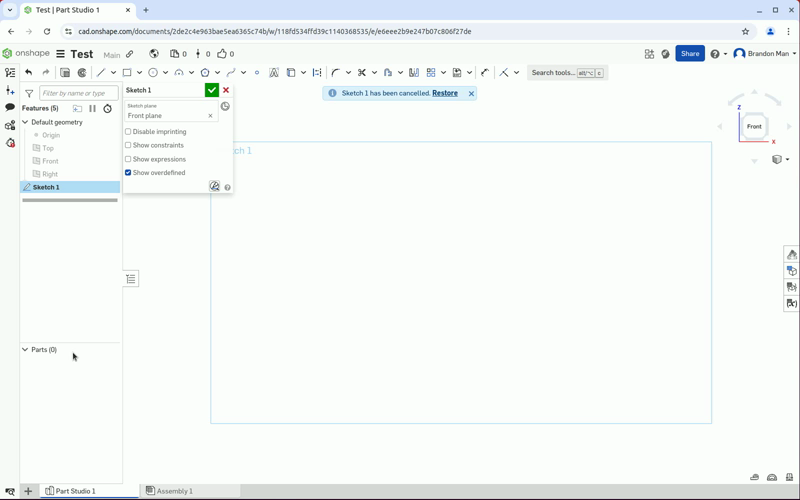
key(y)
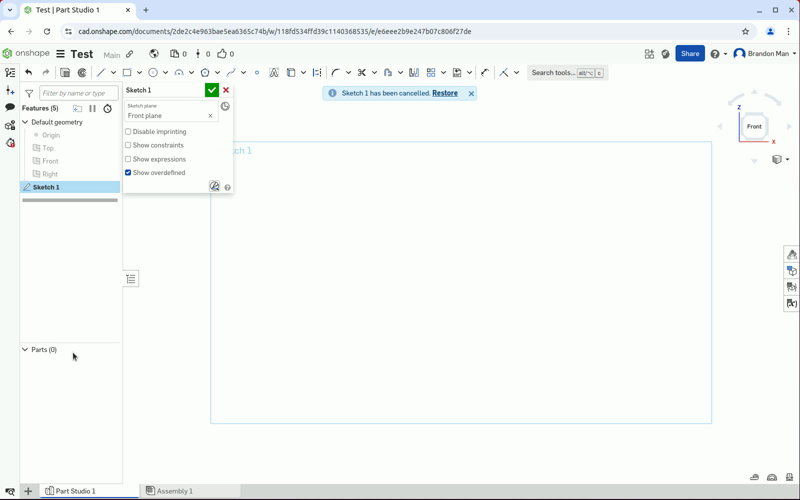
key(l)
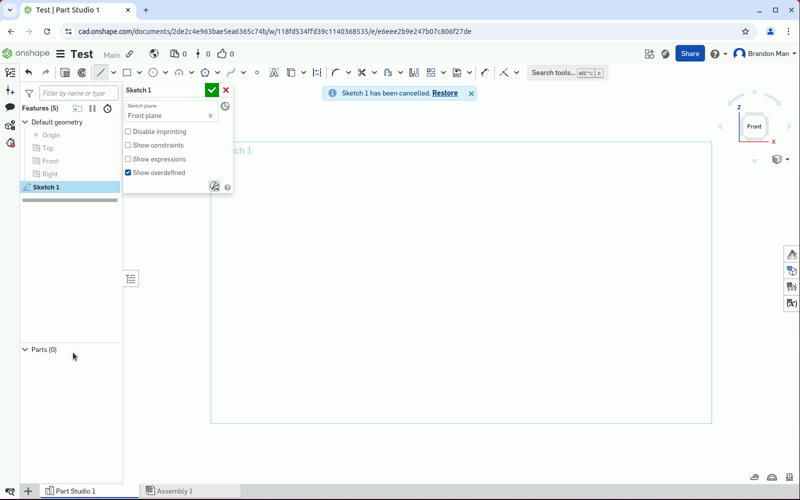
key_down(shift)
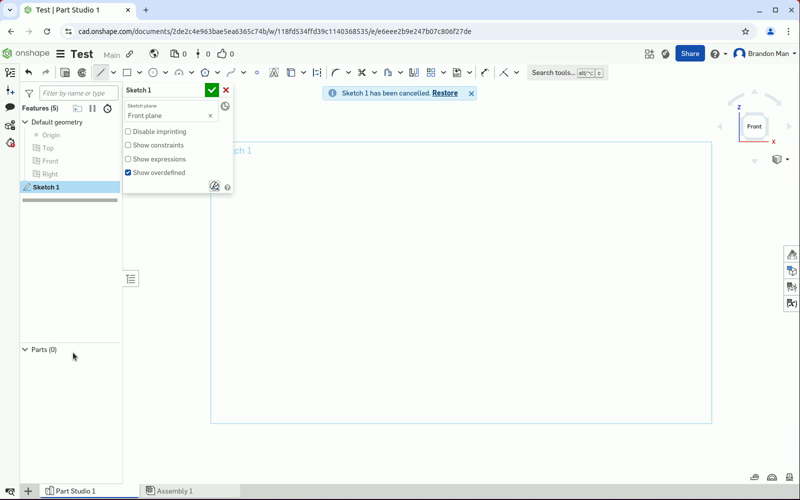
mouse_move(385, 395)
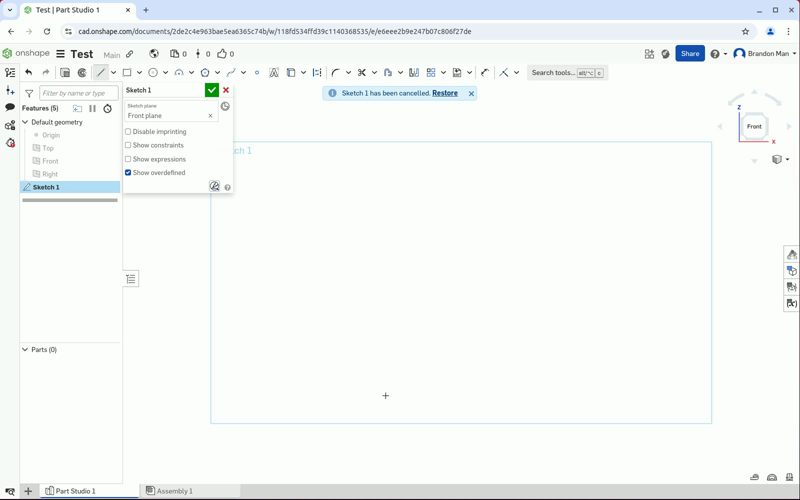
click(385, 395)
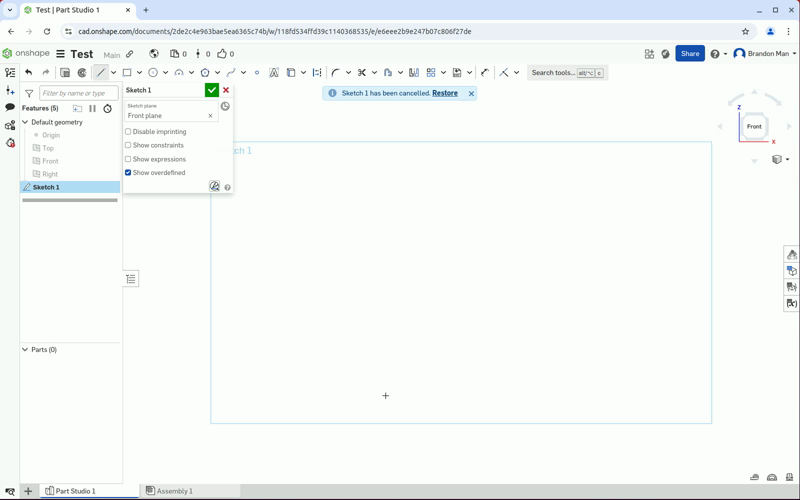
key_up(shift)
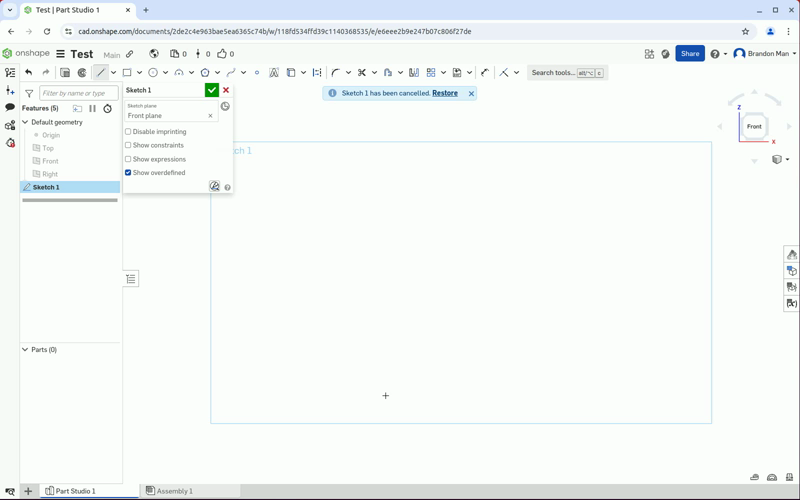
key_down(shift)
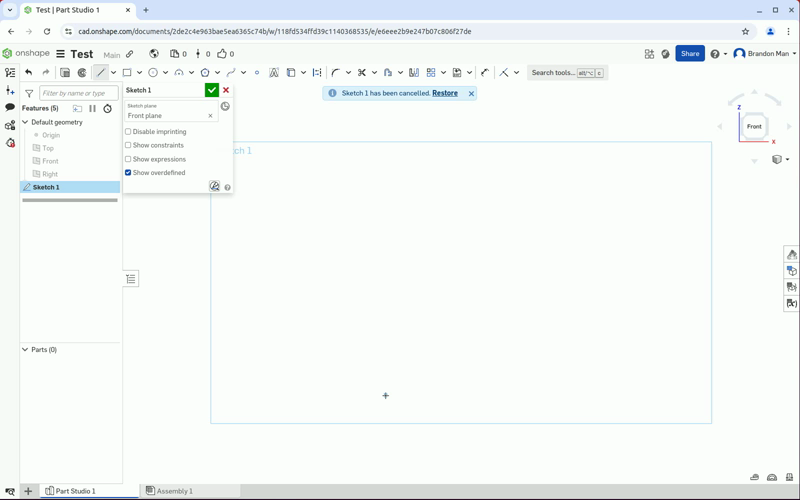
mouse_move(534, 395)
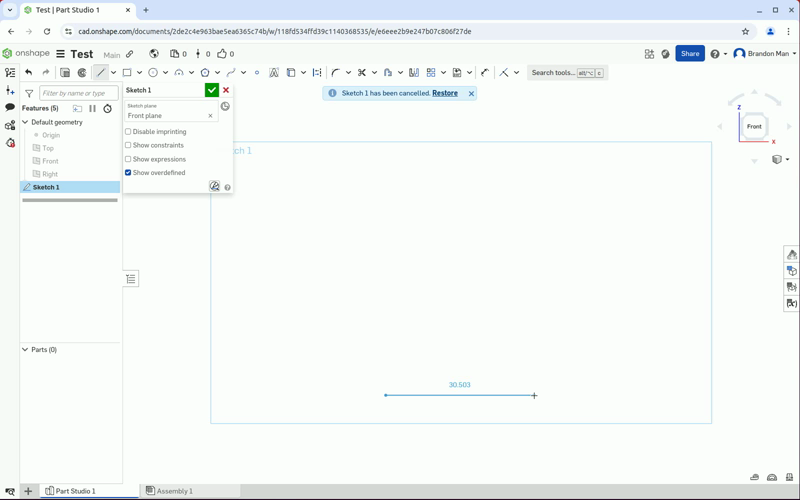
click(534, 395)
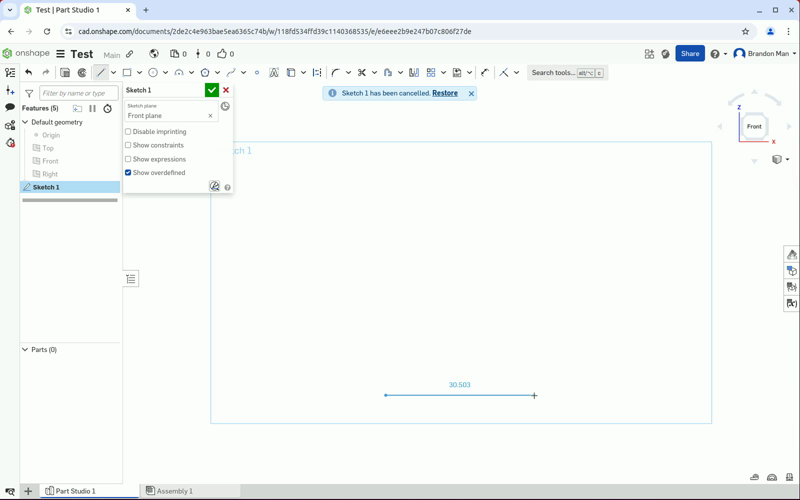
key_up(shift)
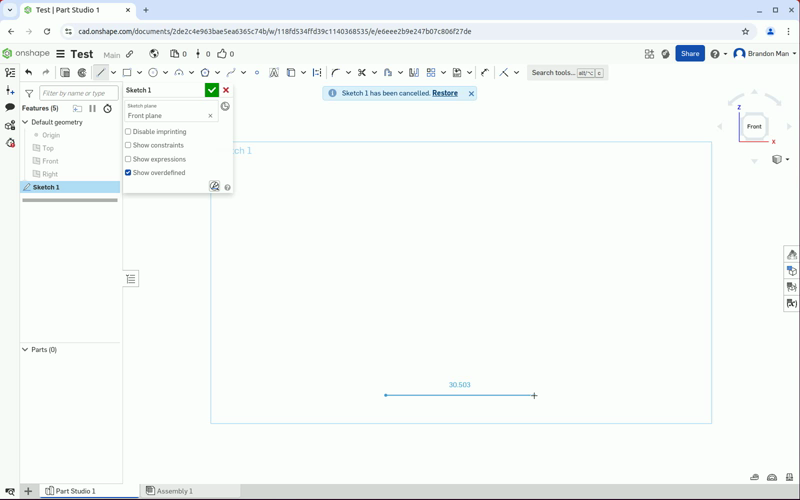
key_down(shift)
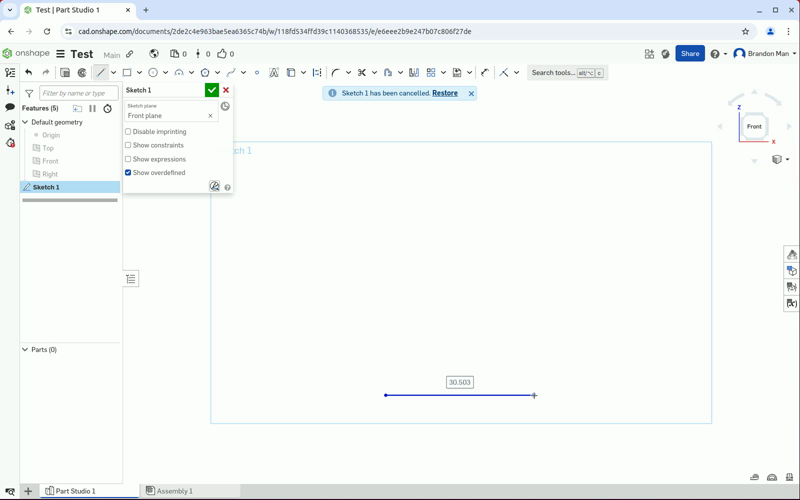
mouse_move(534, 171)
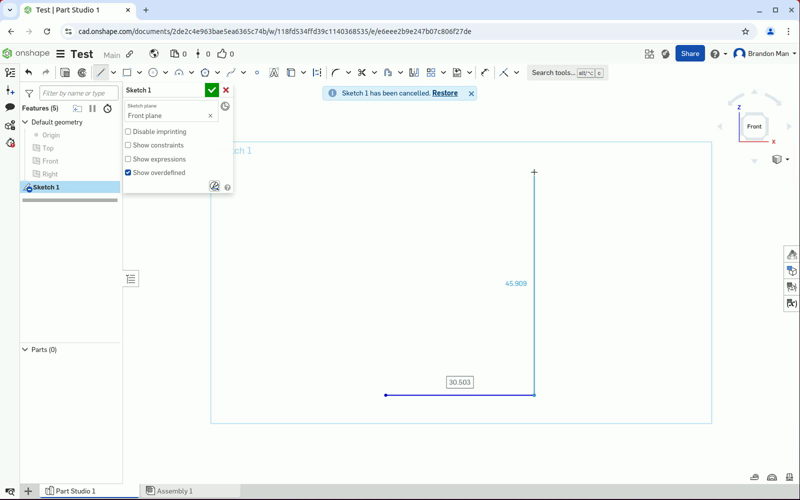
click(534, 171)
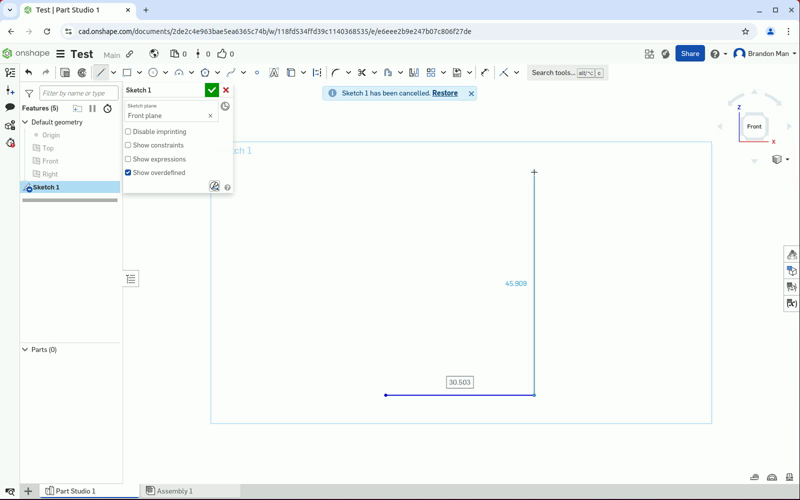
key_up(shift)
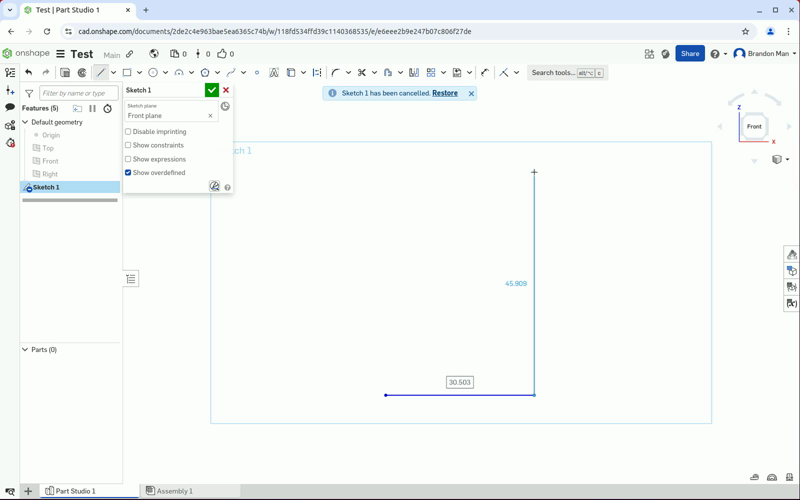
key_down(shift)
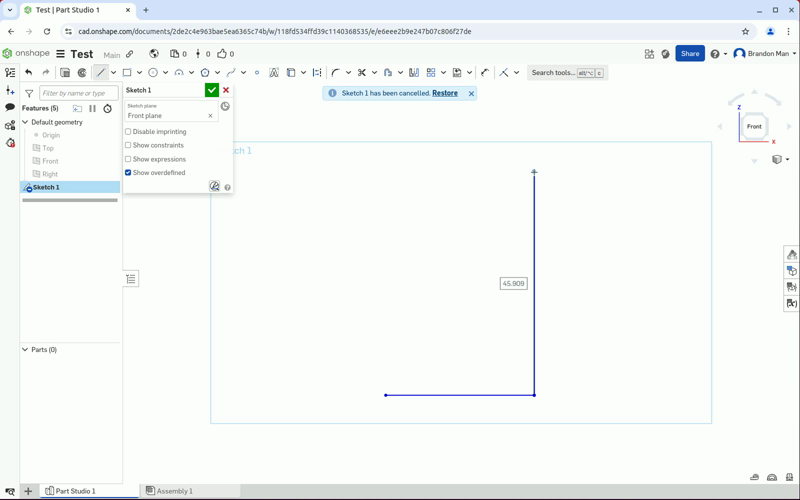
mouse_move(385, 171)
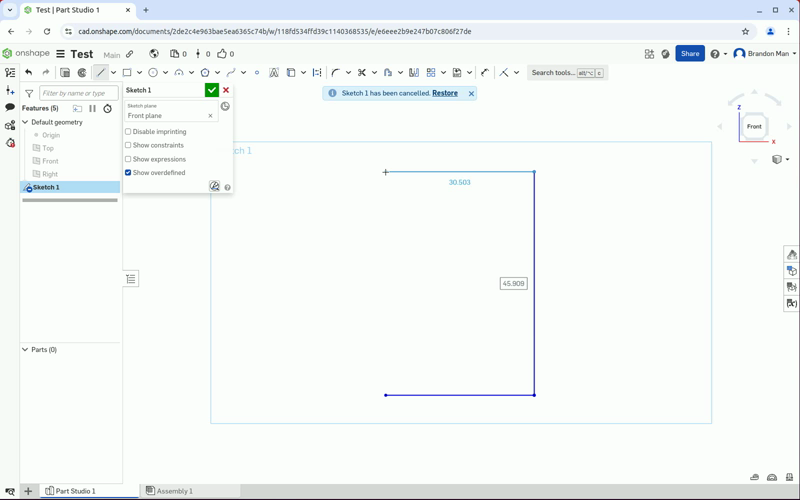
click(385, 171)
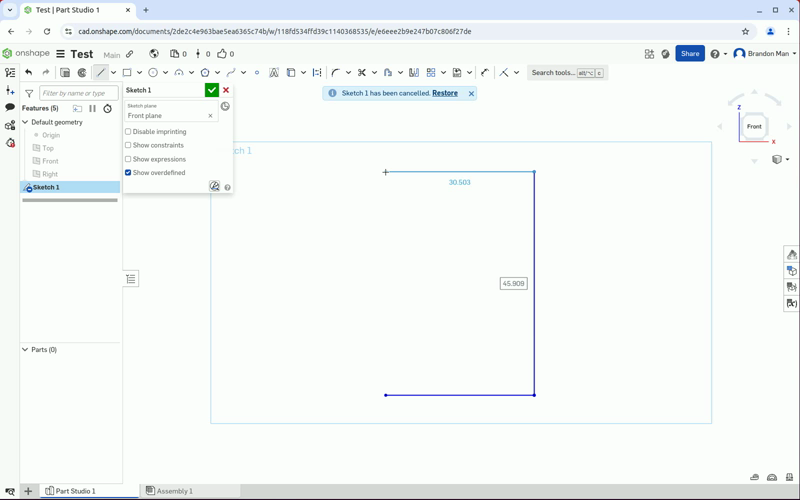
key_up(shift)
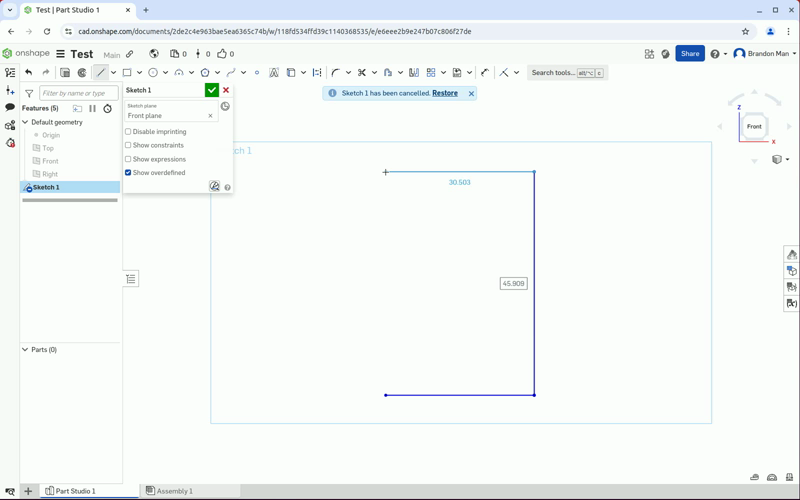
key_down(shift)
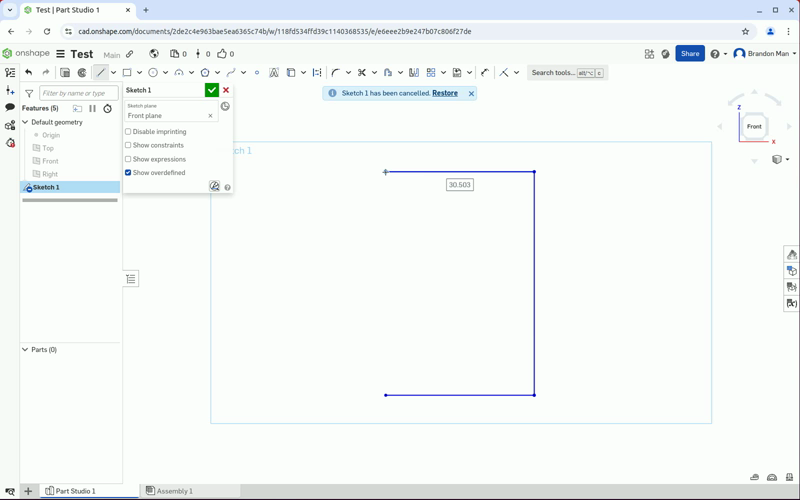
mouse_move(385, 395)
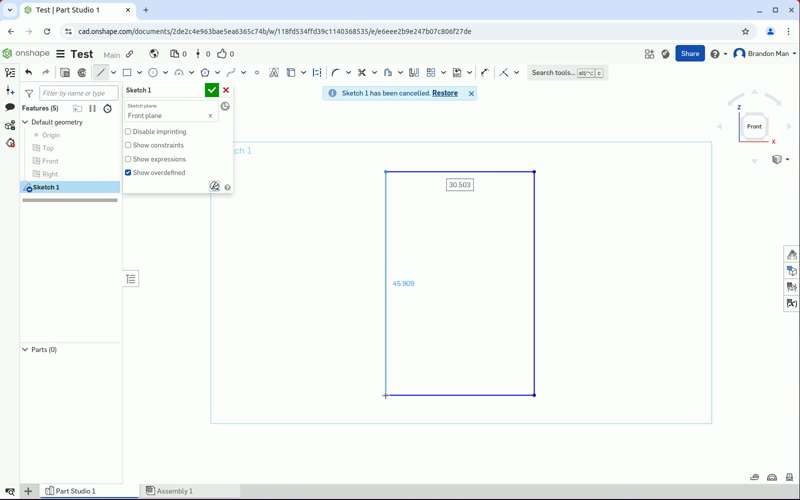
key_up(shift)
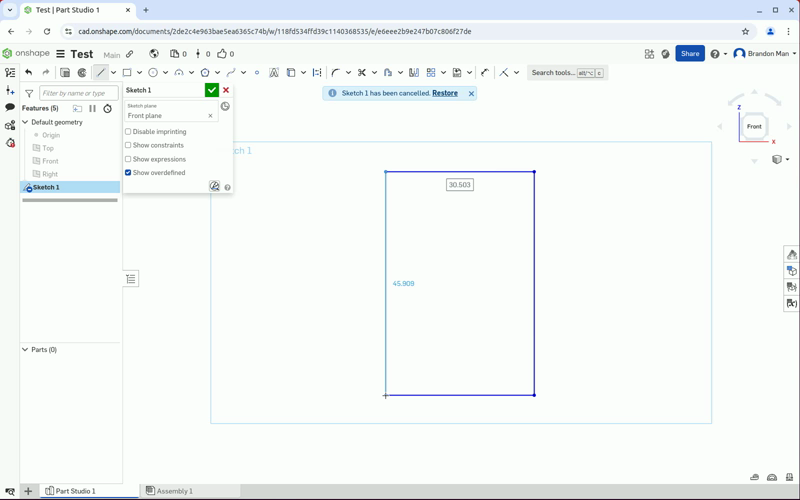
click(385, 395)
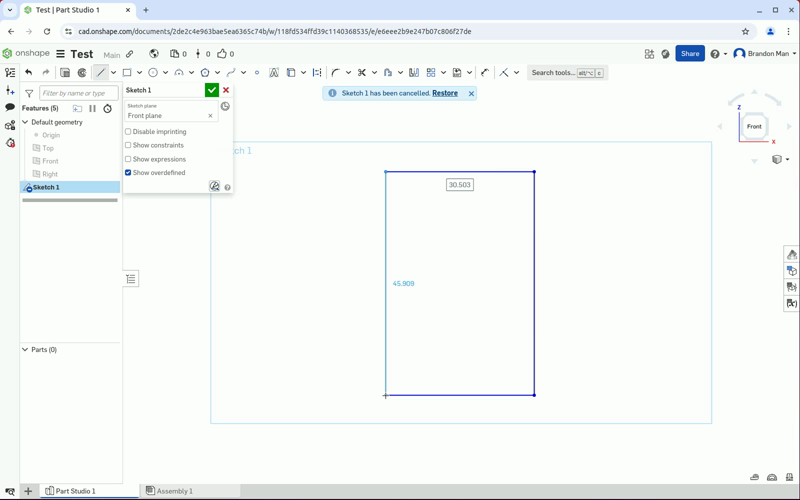
key(esc)
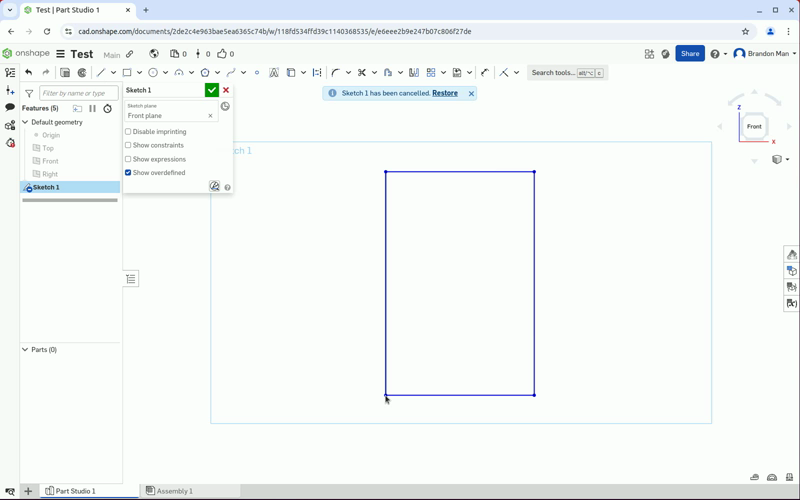
mouse_move(417, 295)
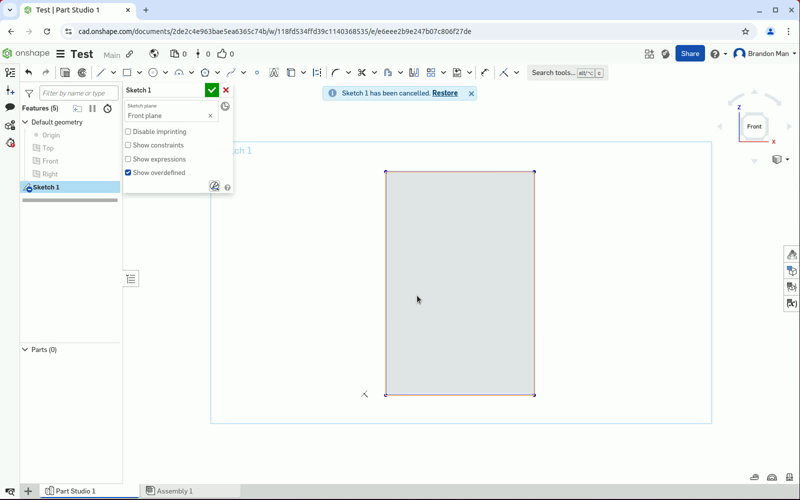
click(417, 295)
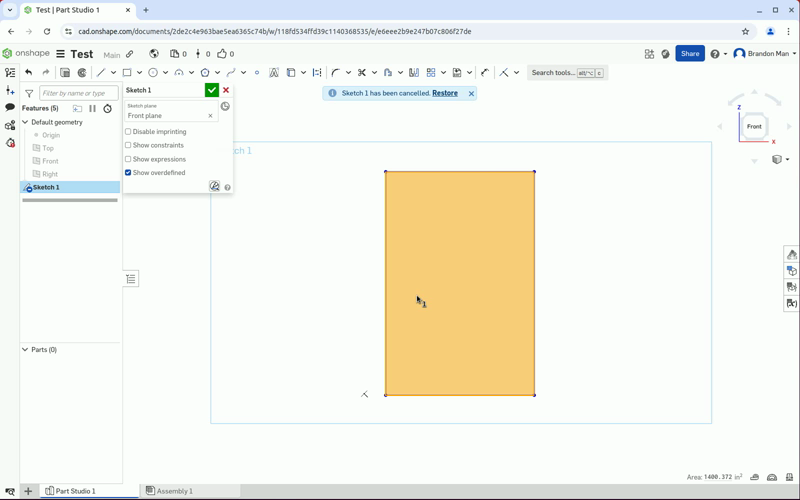
mouse_move(73, 352)
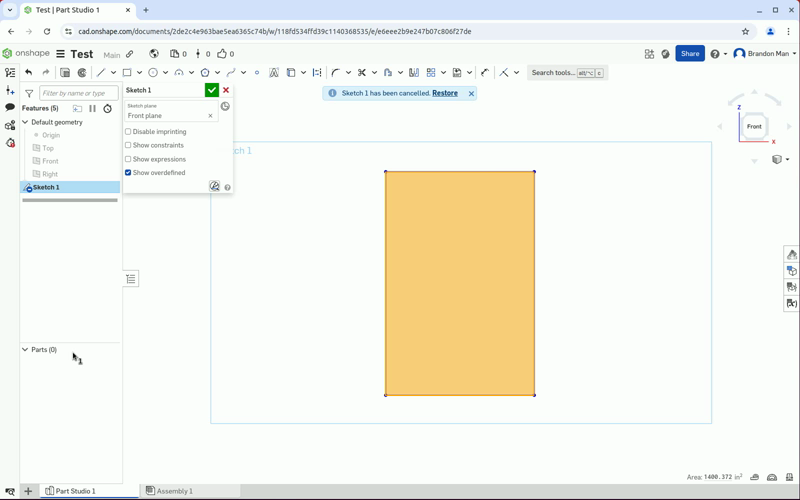
key(shift+y)
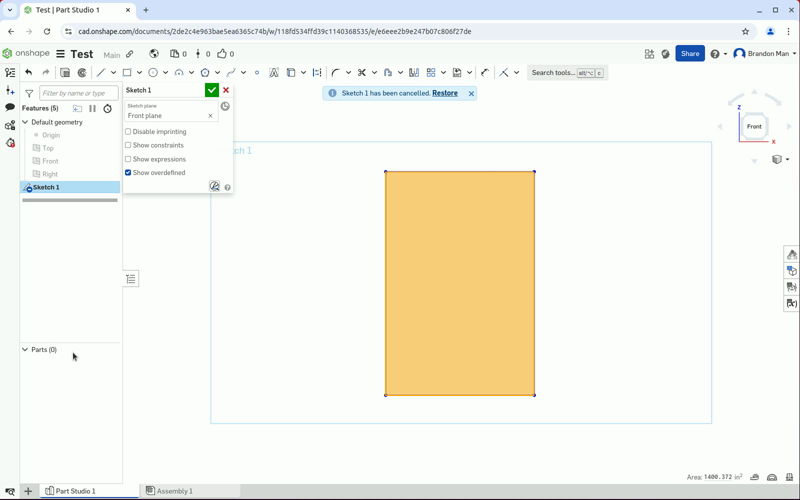
key(shift+e)
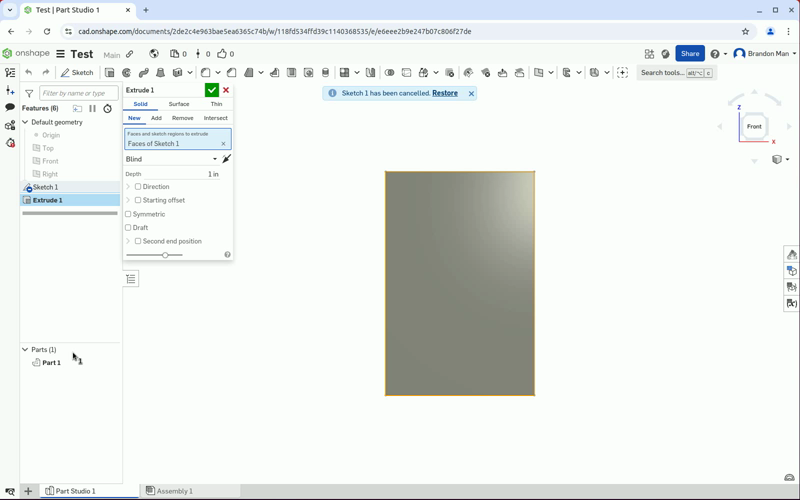
mouse_move(143, 106)
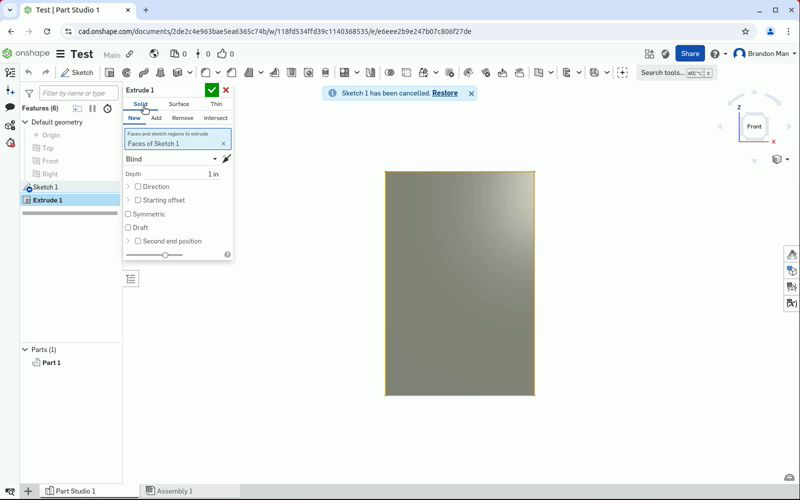
click(143, 106)
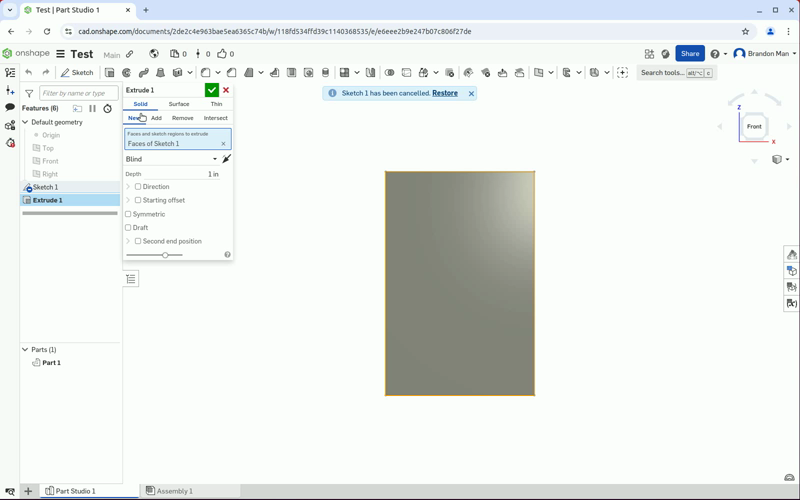
mouse_move(137, 120)
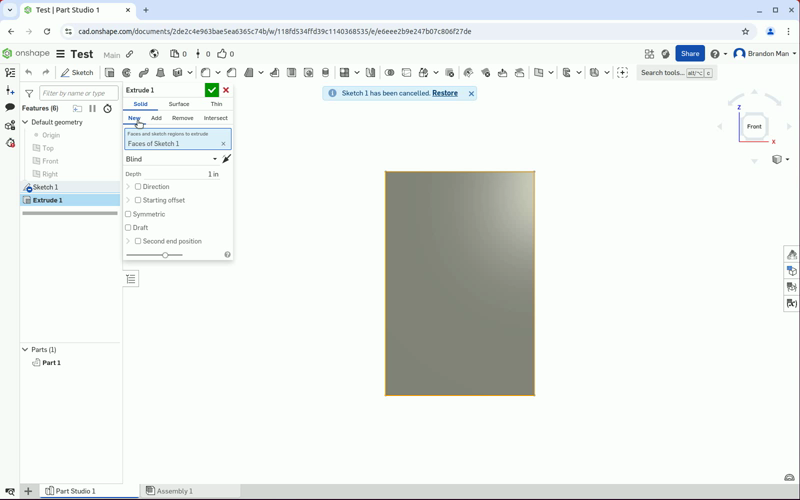
click(137, 120)
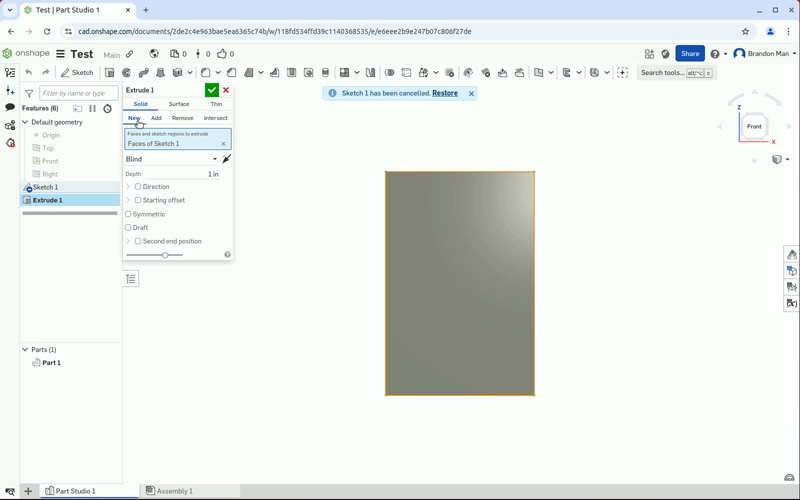
key(tab, 4)
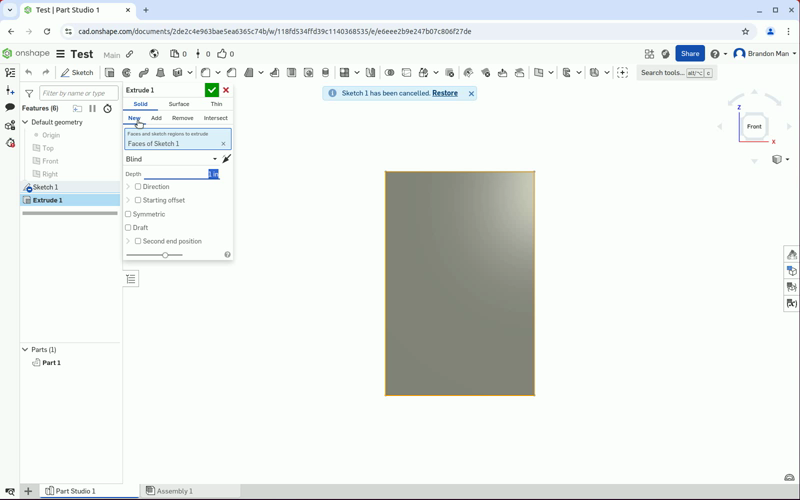
text(6.018)
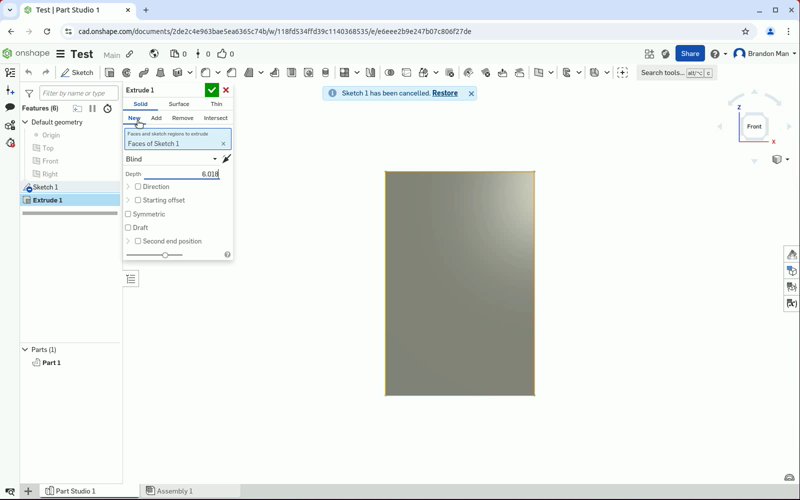
key(enter)
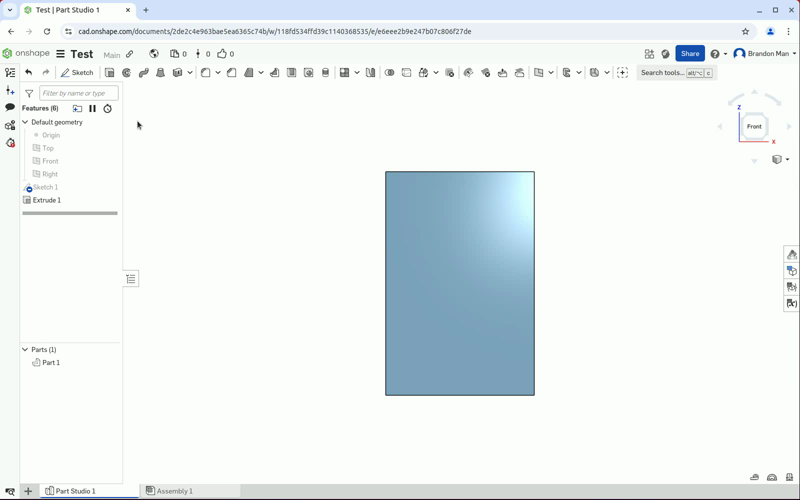
key(shift+h)
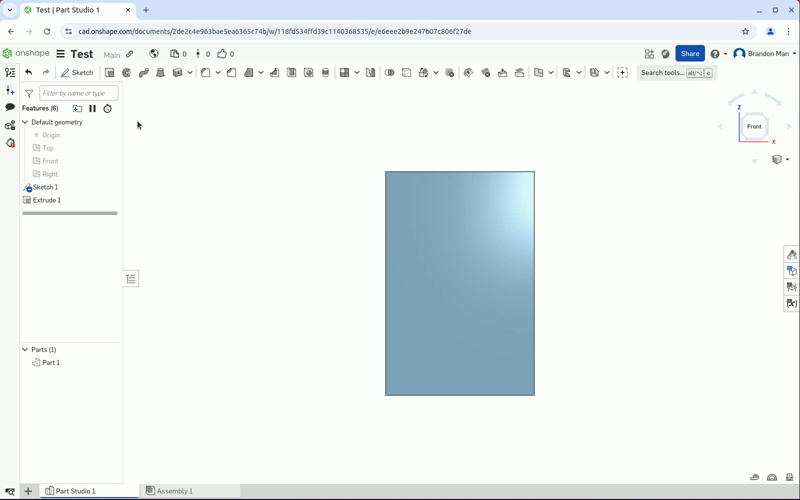
key(shift+h)
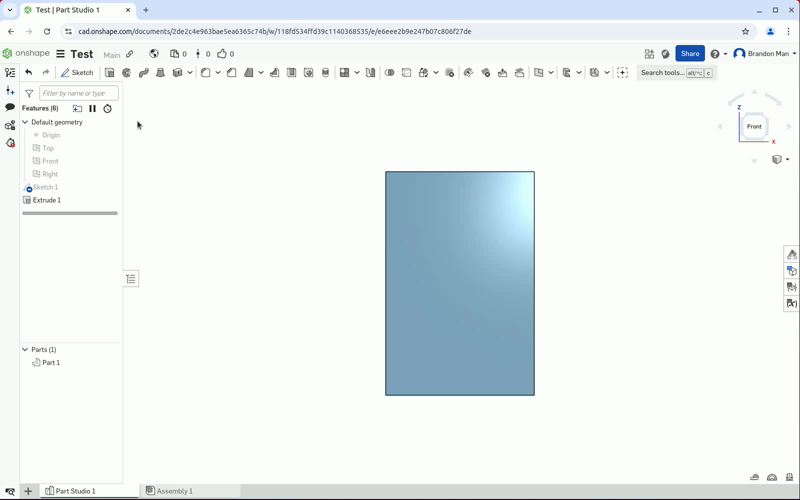
mouse_move(73, 189)
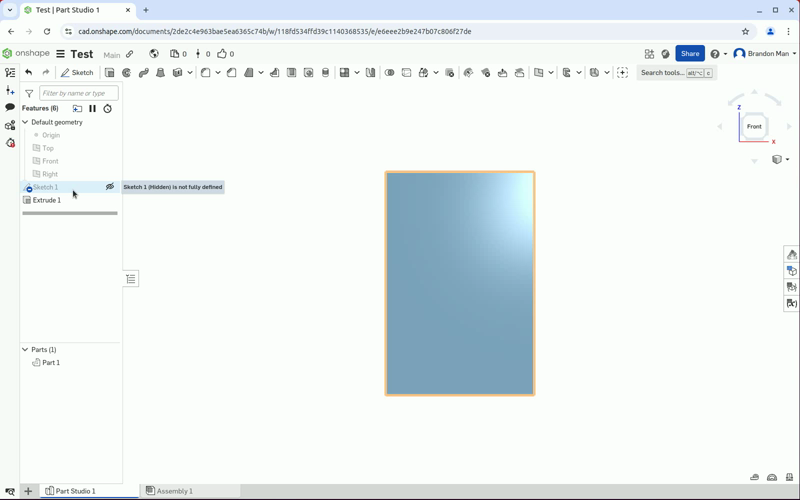
click(73, 189)
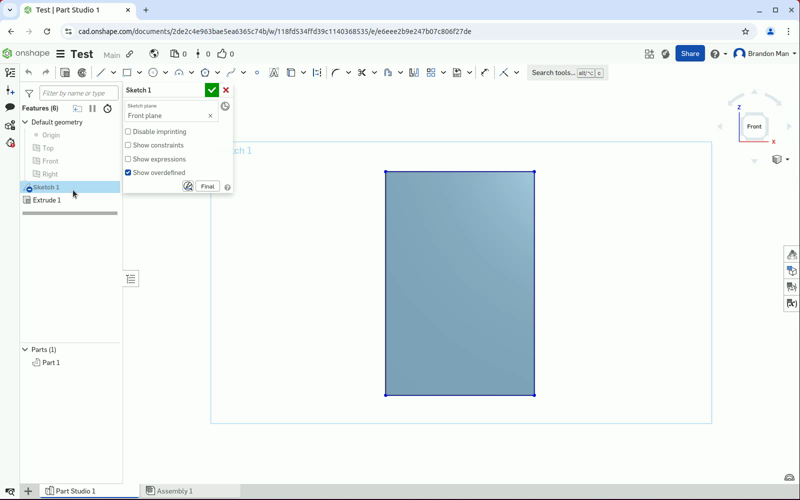
mouse_move(229, 92)
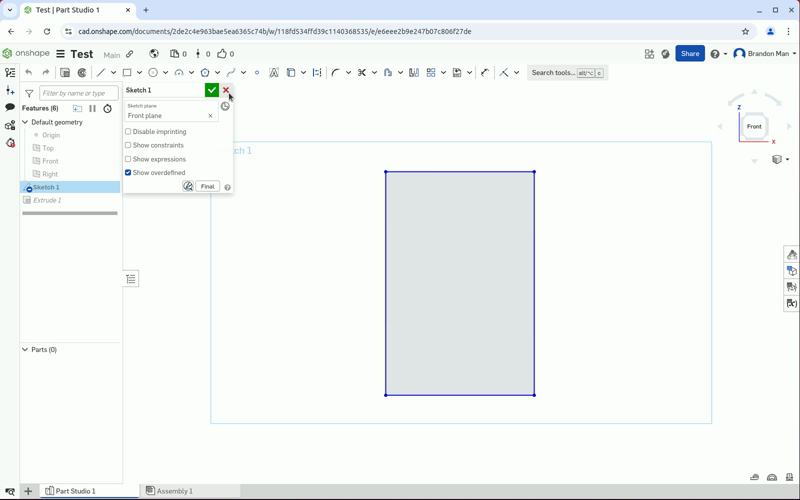
click(229, 92)
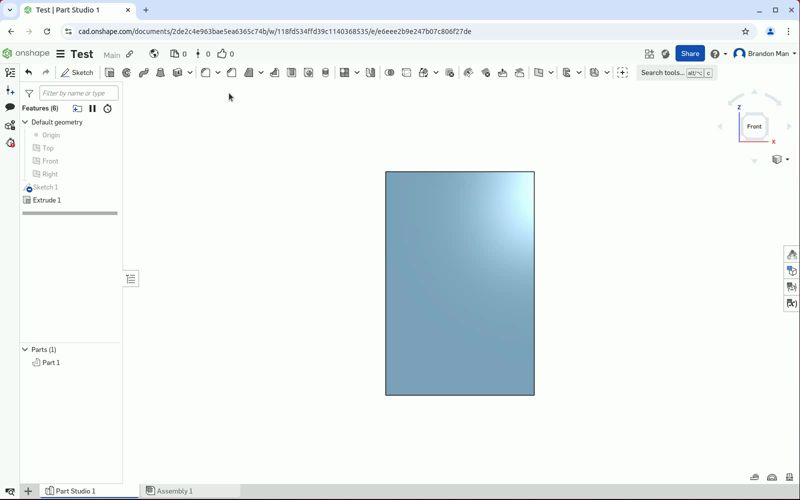
mouse_move(541, 75)
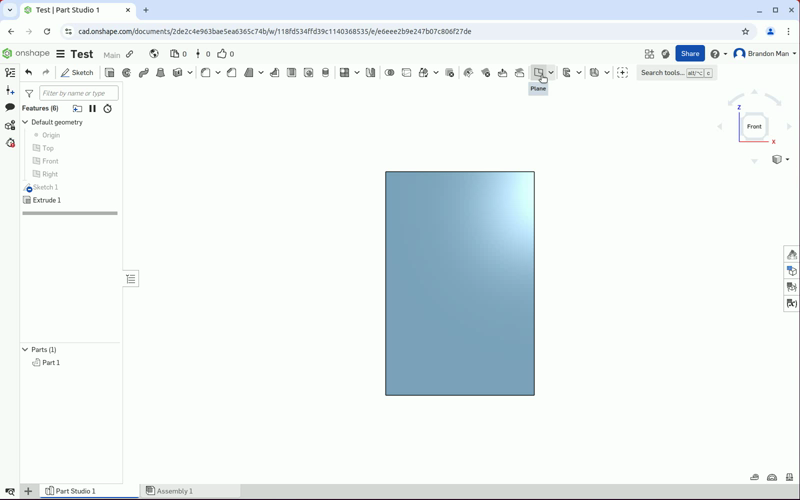
click(541, 75)
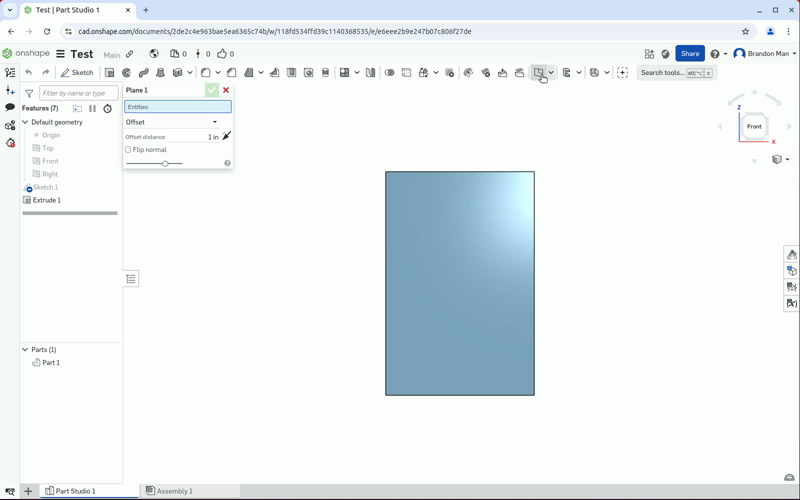
mouse_move(73, 163)
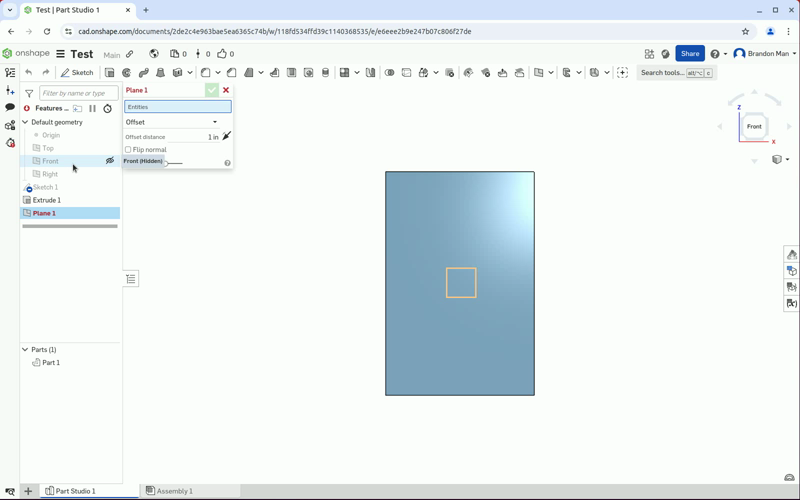
click(73, 163)
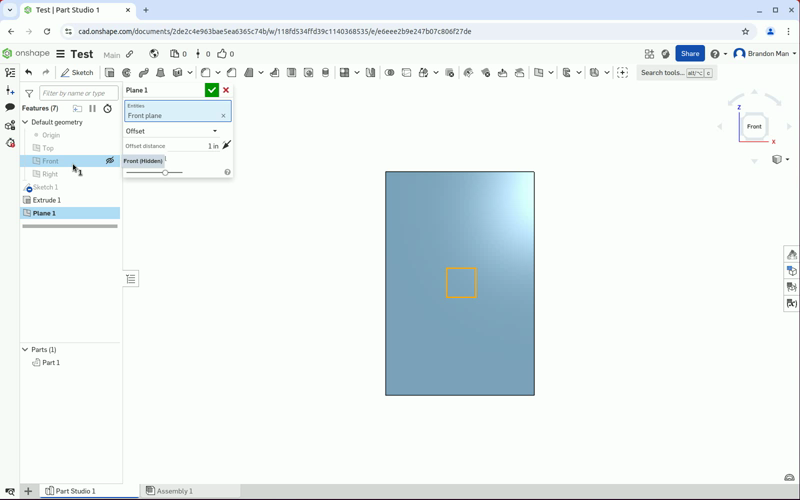
key(tab, 2)
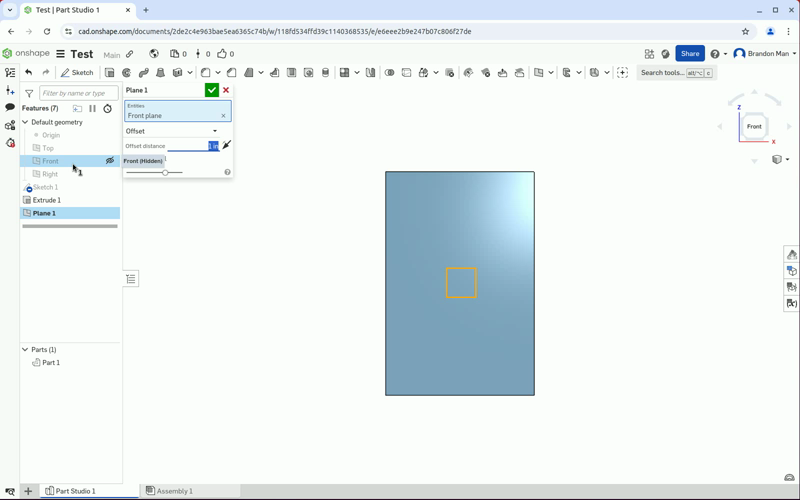
text(6.008)
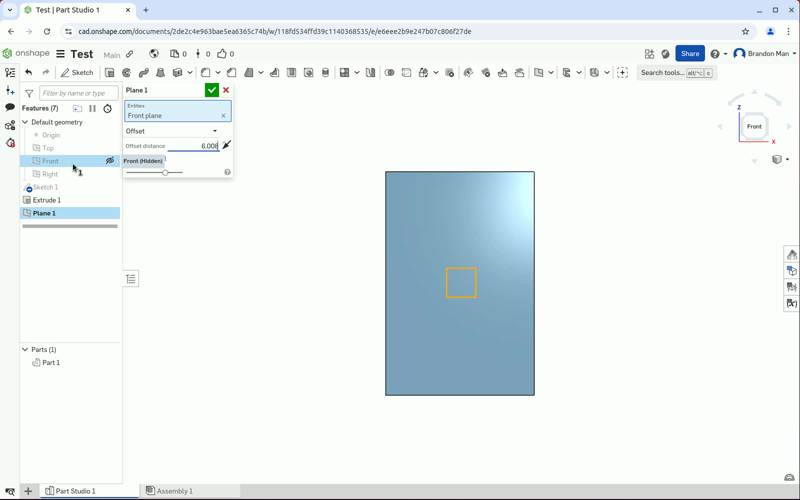
key(enter, 2)
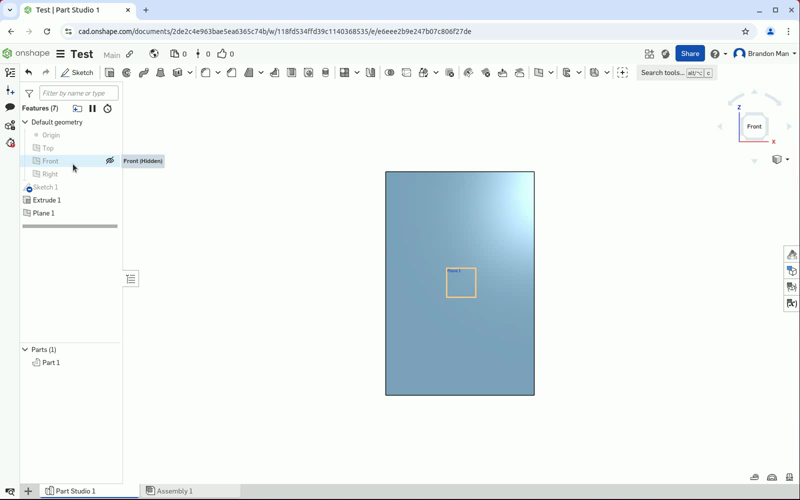
key(shift+s)
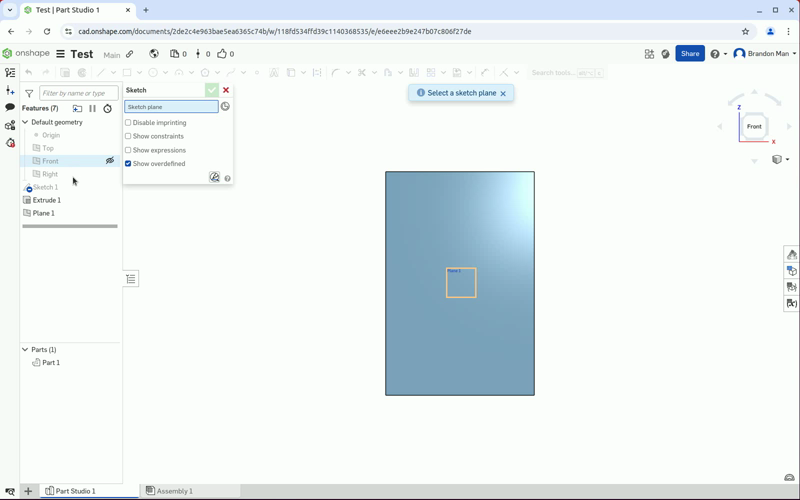
mouse_move(73, 215)
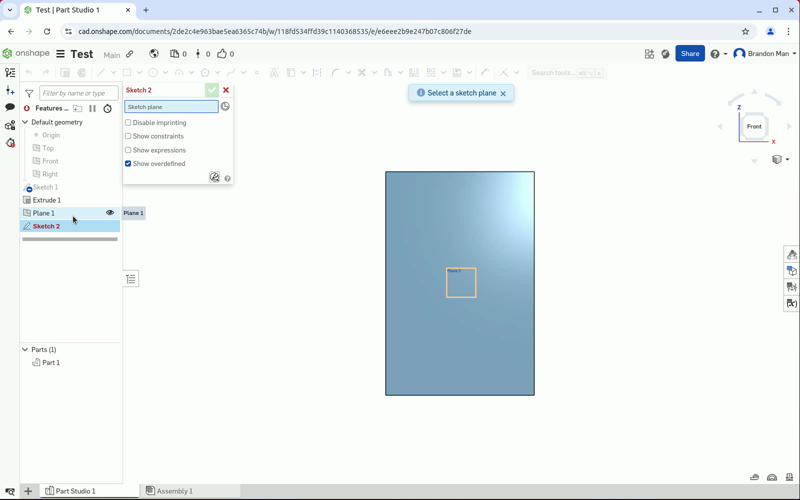
click(73, 215)
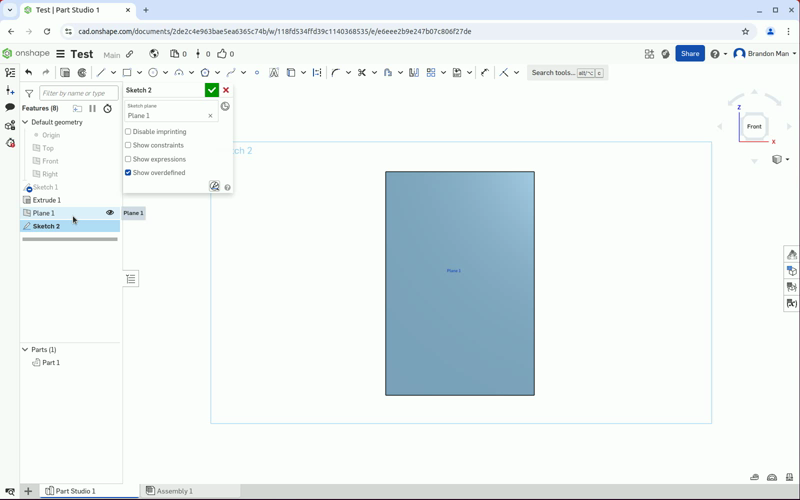
mouse_move(73, 352)
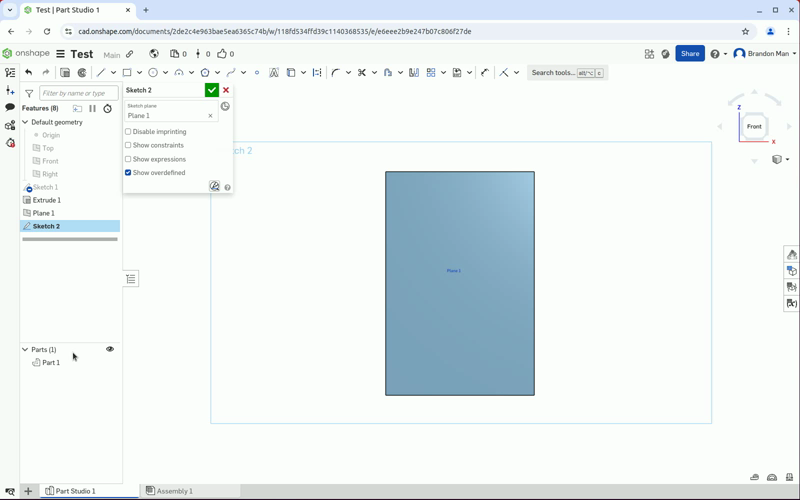
key(y)
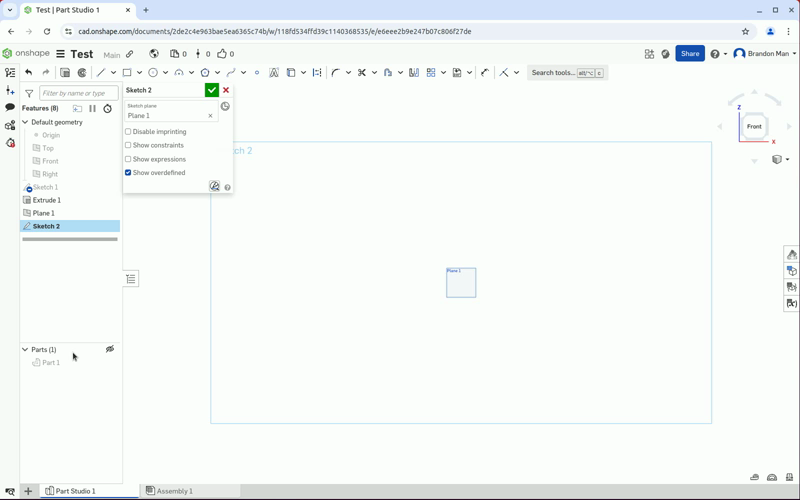
key(l)
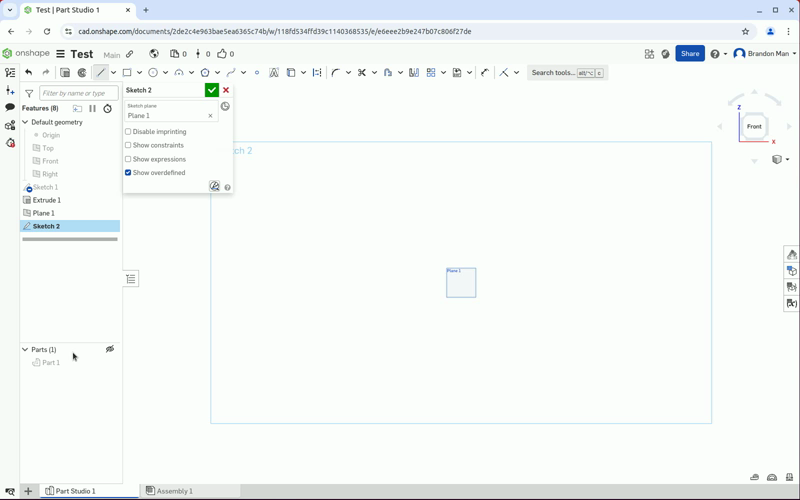
key_down(shift)
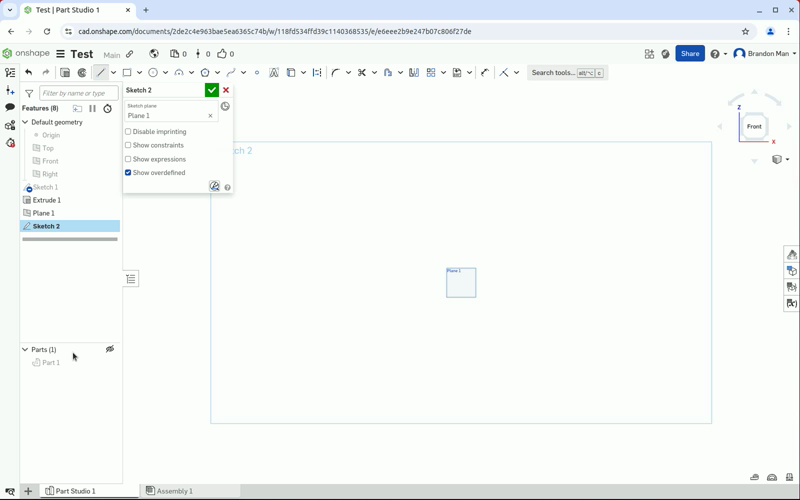
mouse_move(467, 228)
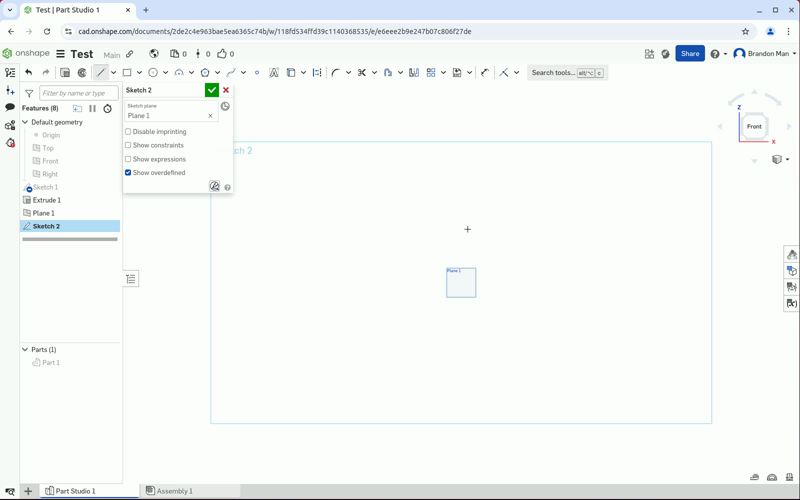
click(467, 228)
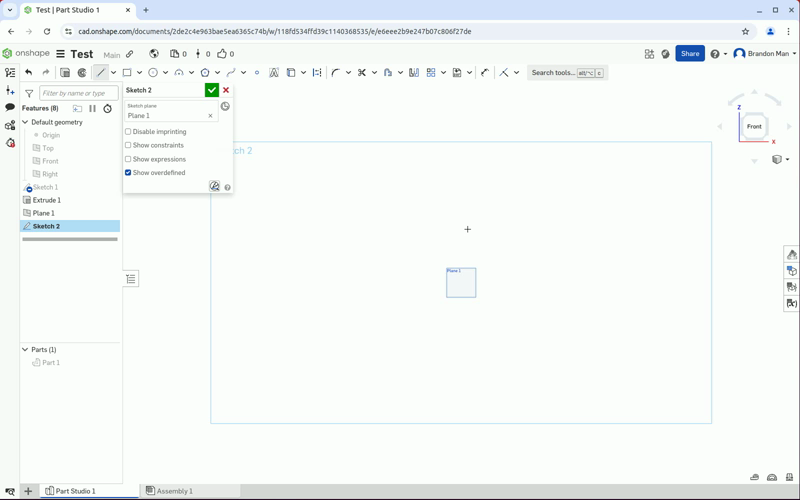
key_up(shift)
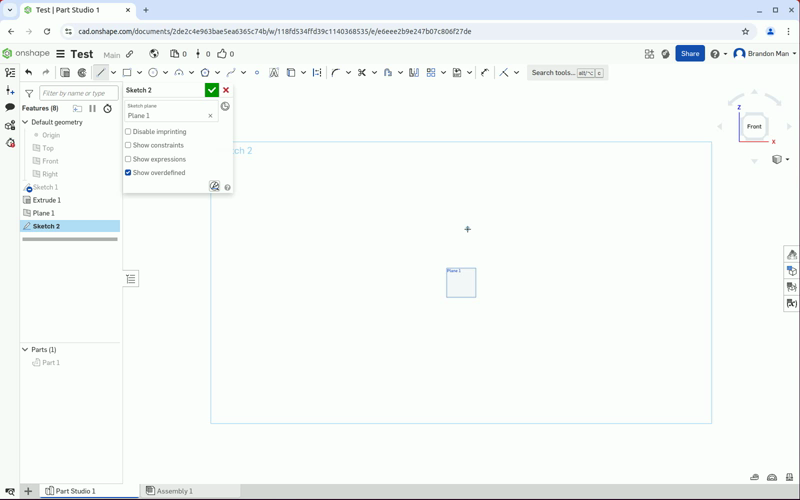
key_down(shift)
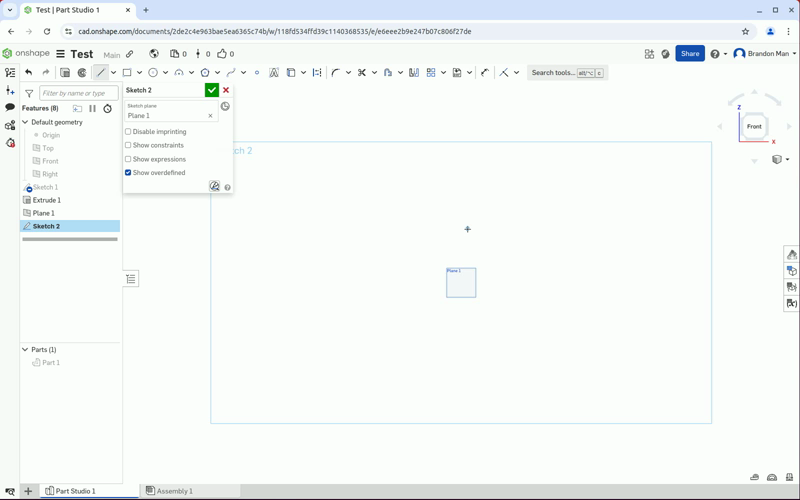
mouse_move(497, 228)
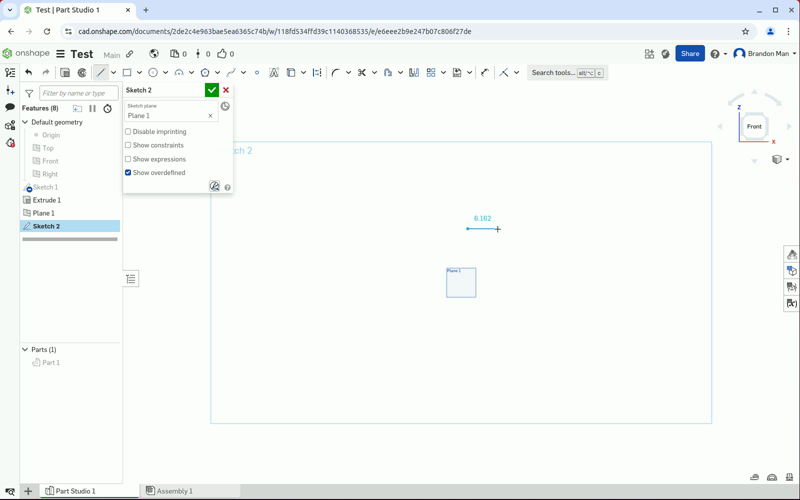
mouse_move(522, 228)
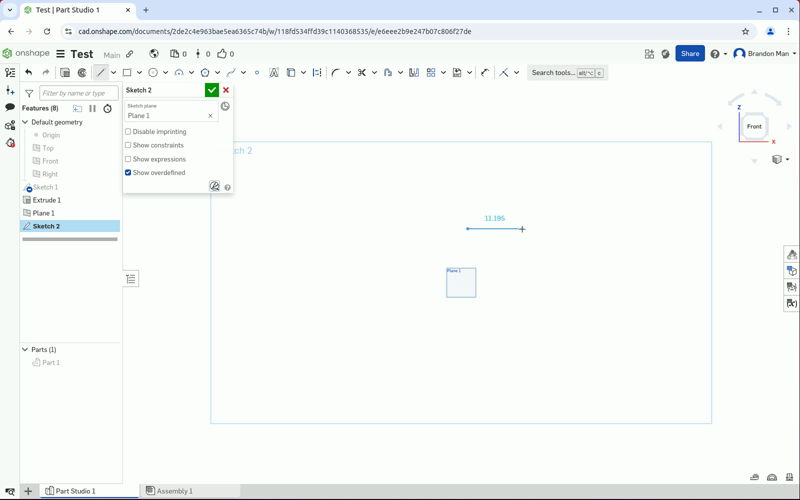
click(522, 228)
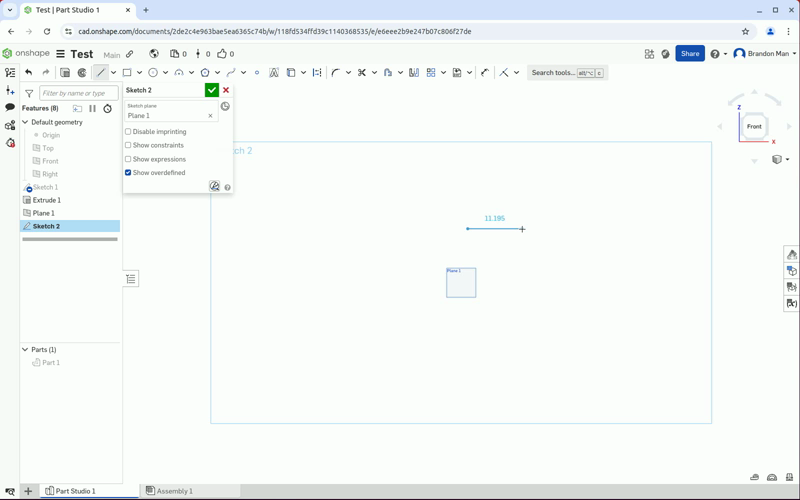
key_up(shift)
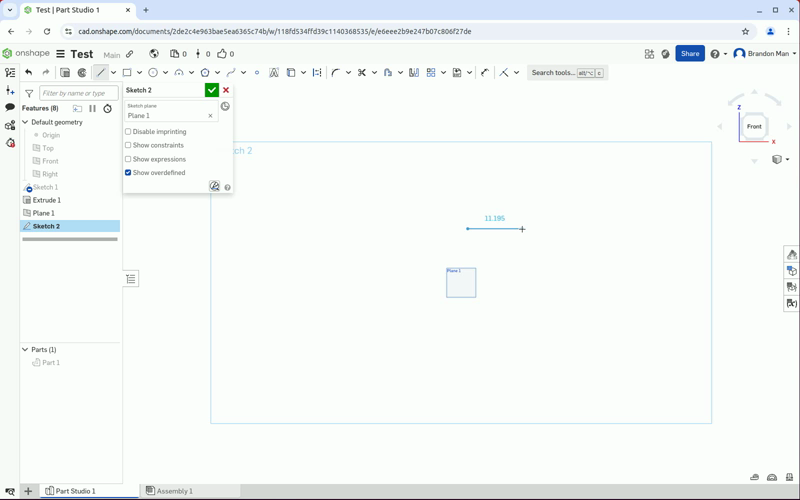
key_down(shift)
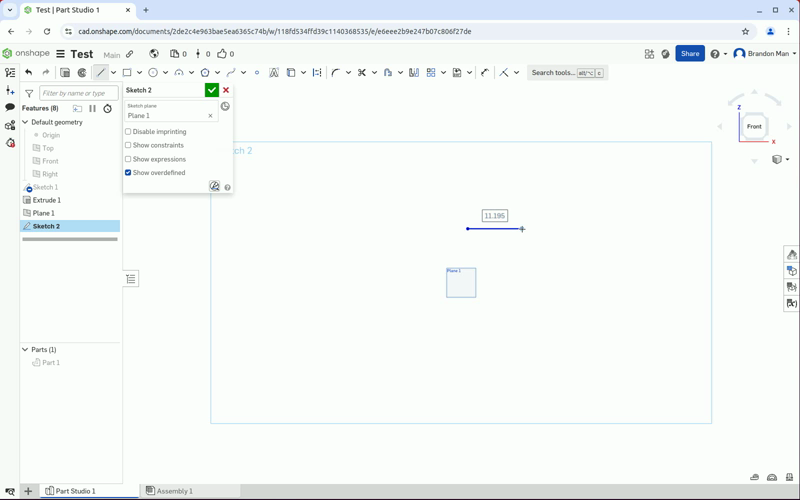
mouse_move(552, 228)
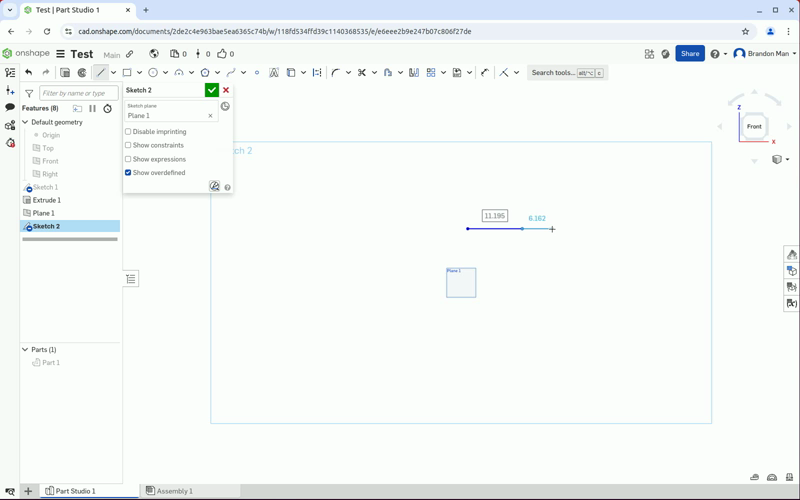
mouse_move(522, 186)
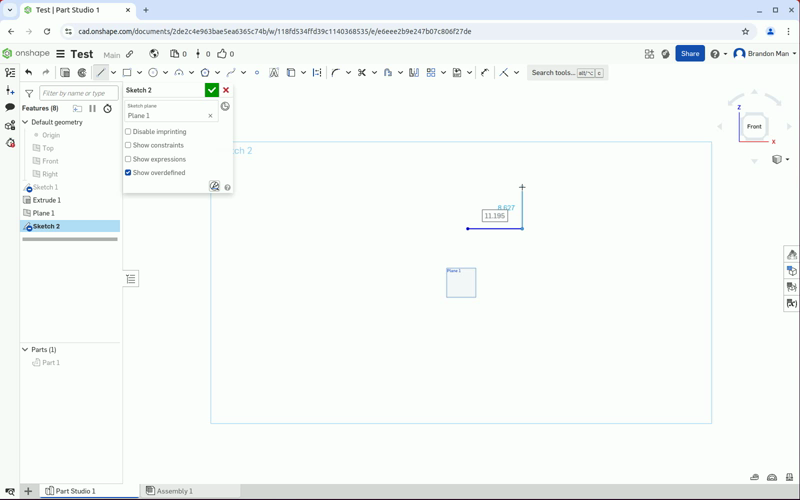
click(522, 186)
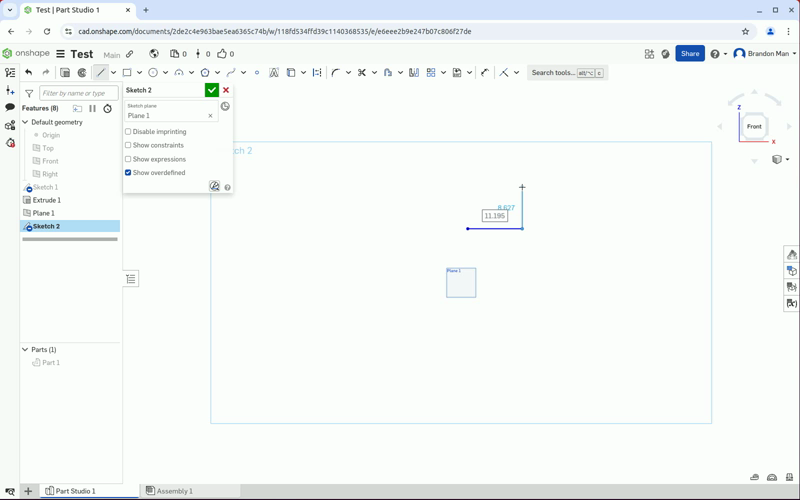
key_up(shift)
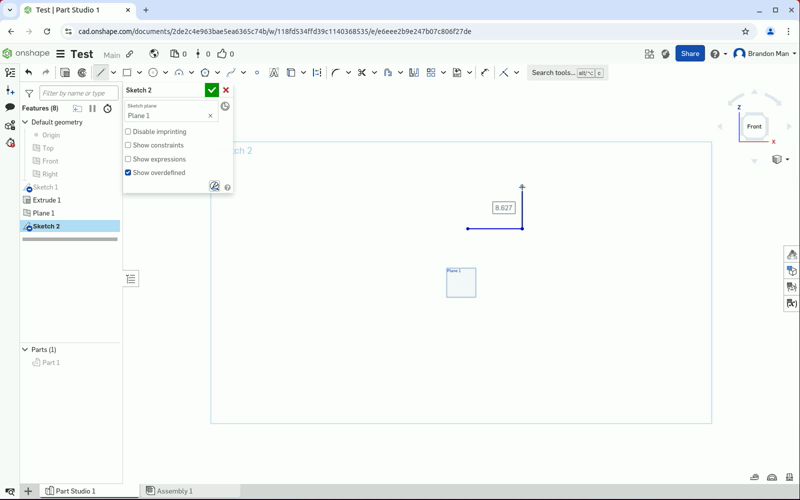
key_down(shift)
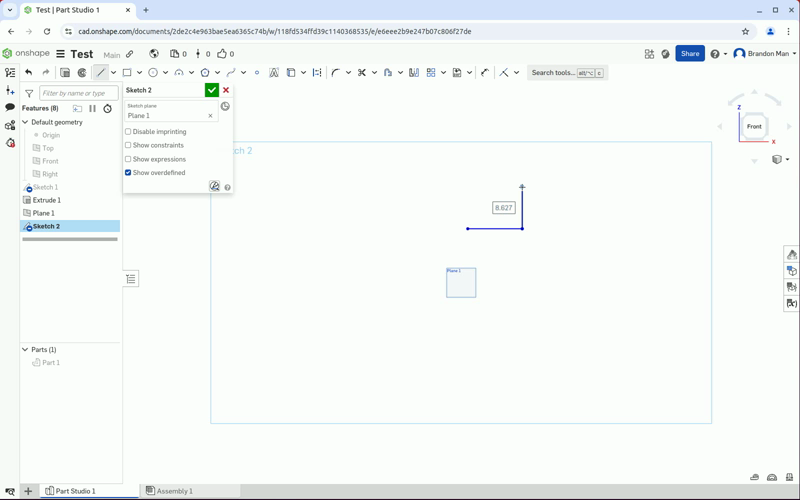
mouse_move(552, 186)
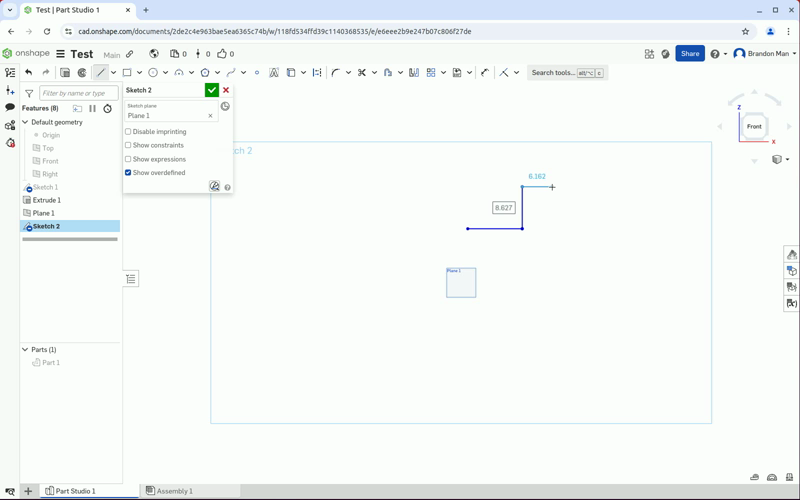
mouse_move(467, 186)
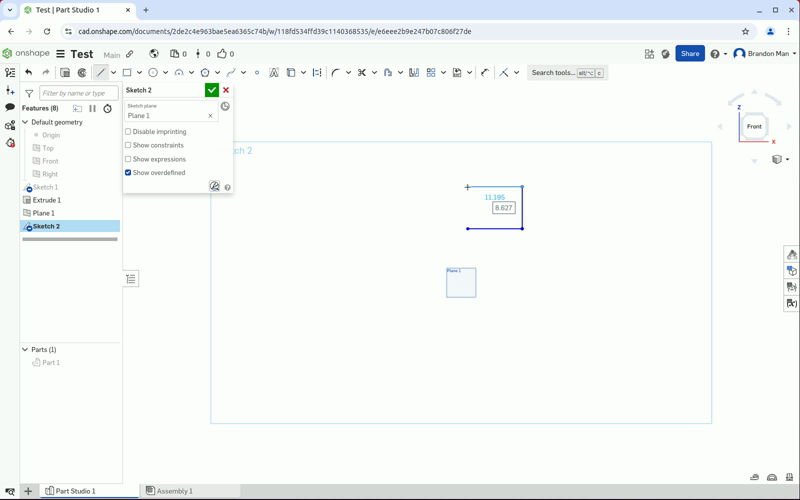
click(467, 186)
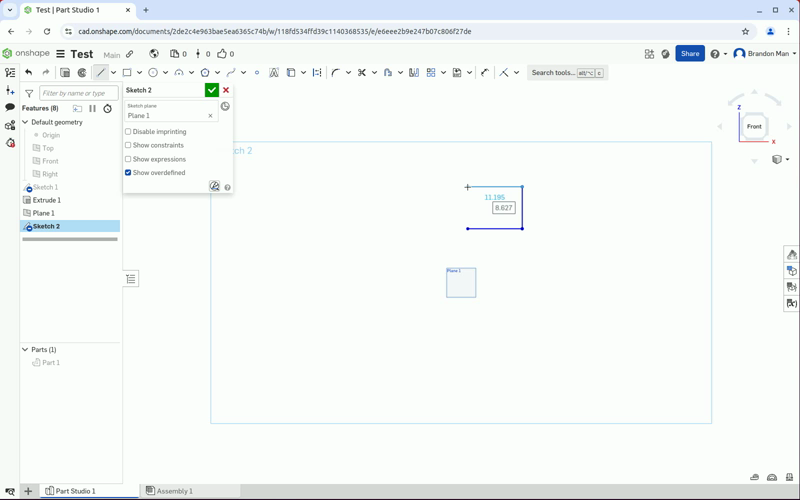
key_up(shift)
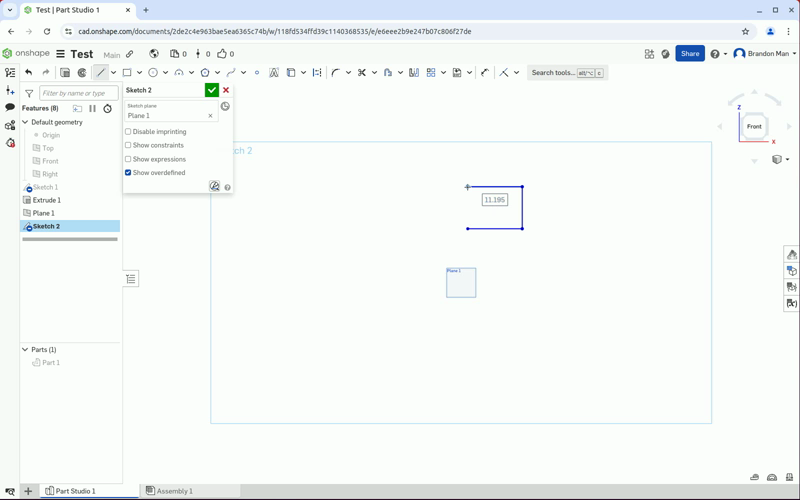
mouse_move(497, 186)
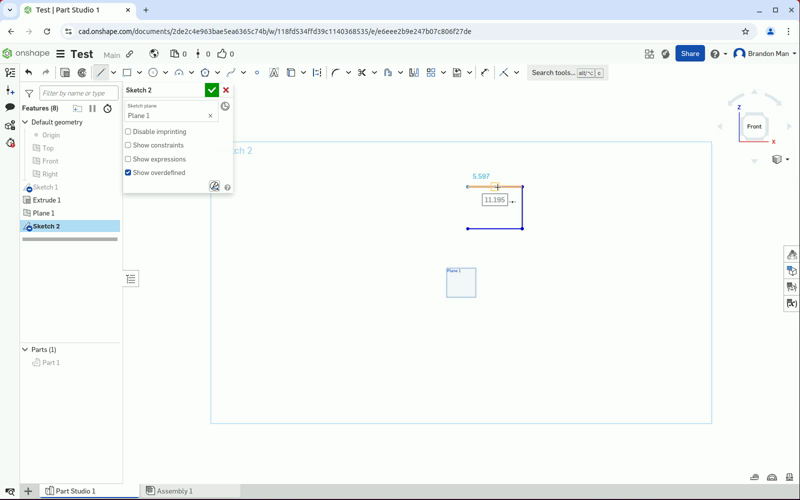
key_down(shift)
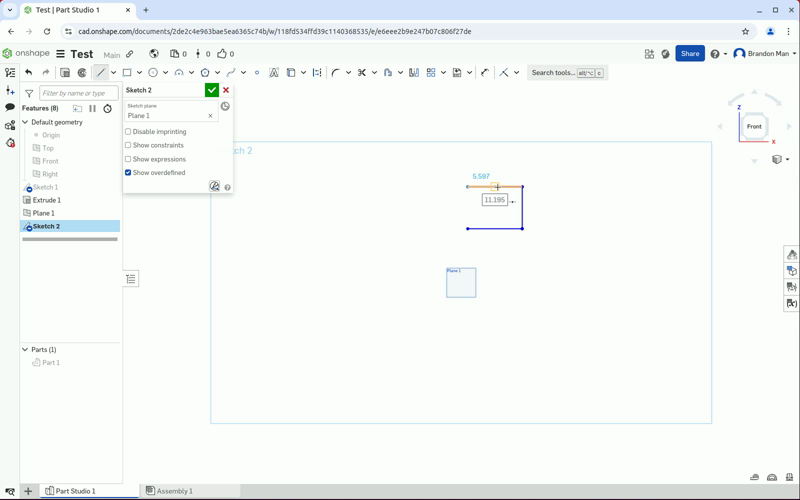
mouse_move(467, 228)
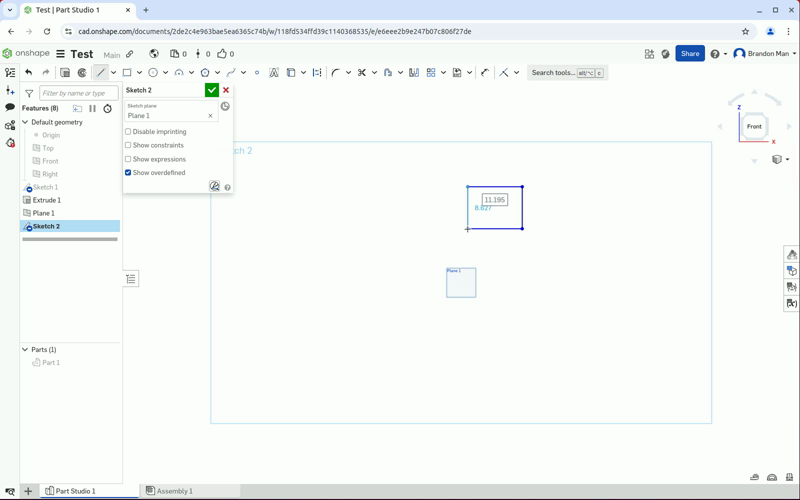
key_up(shift)
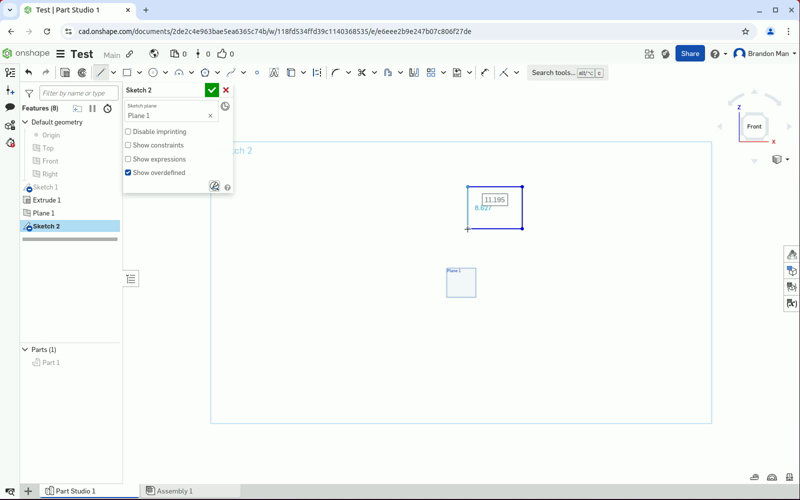
click(467, 228)
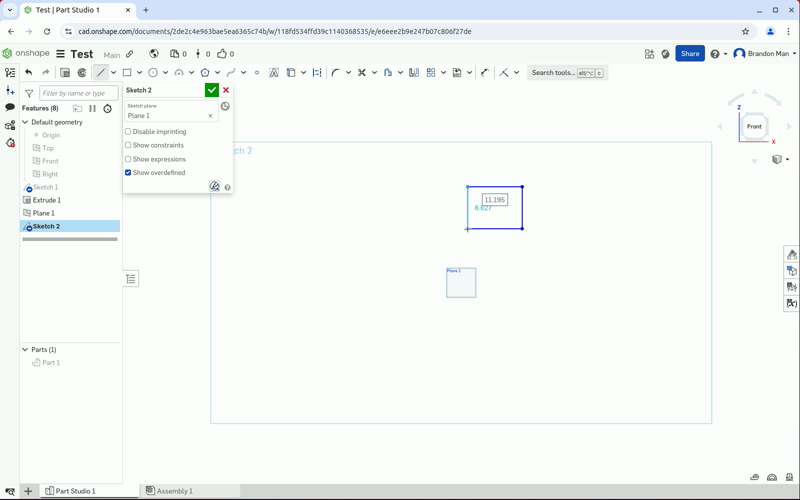
key(esc)
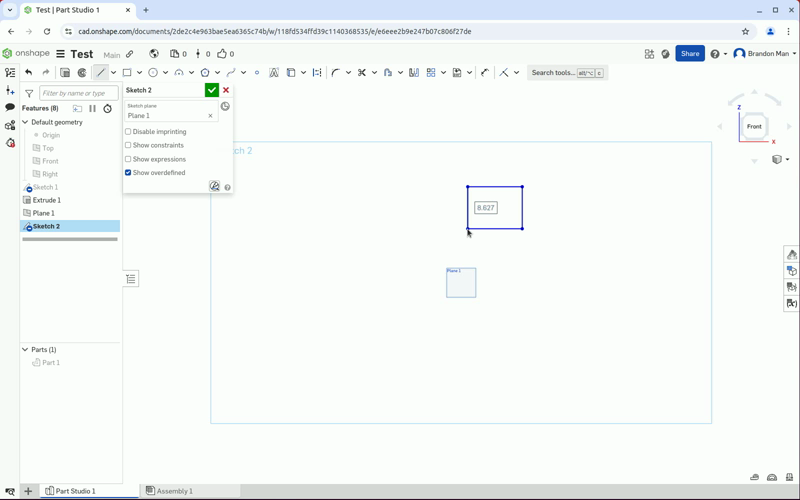
mouse_move(490, 198)
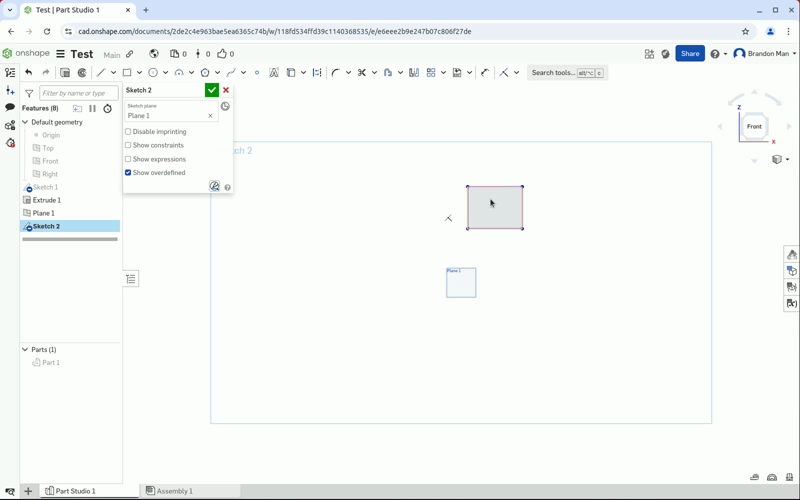
click(490, 198)
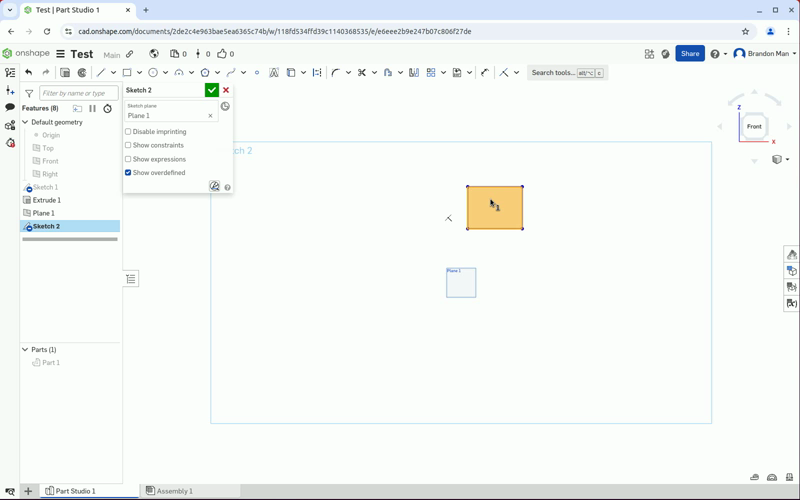
mouse_move(73, 352)
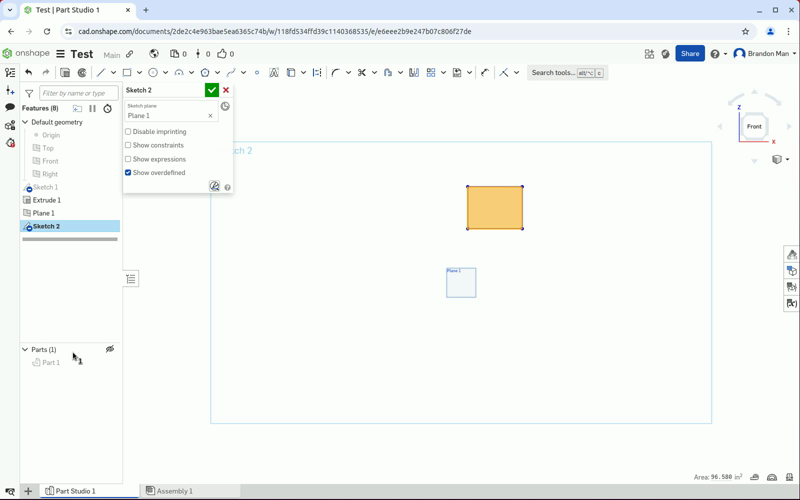
key(shift+y)
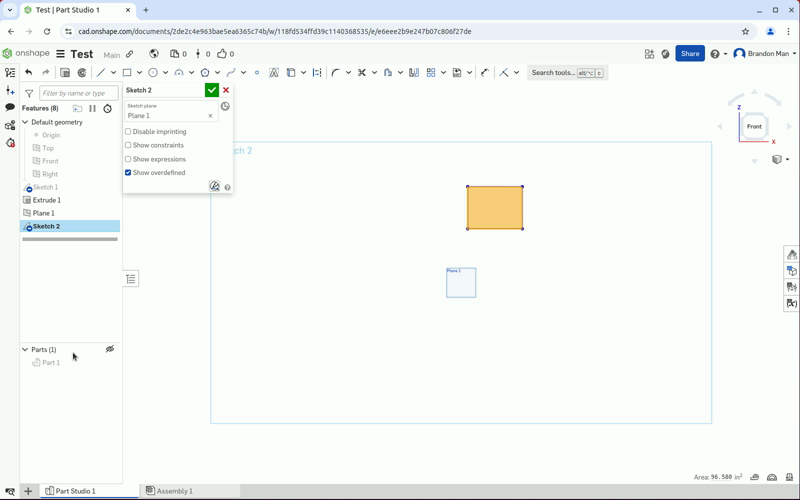
key(shift+e)
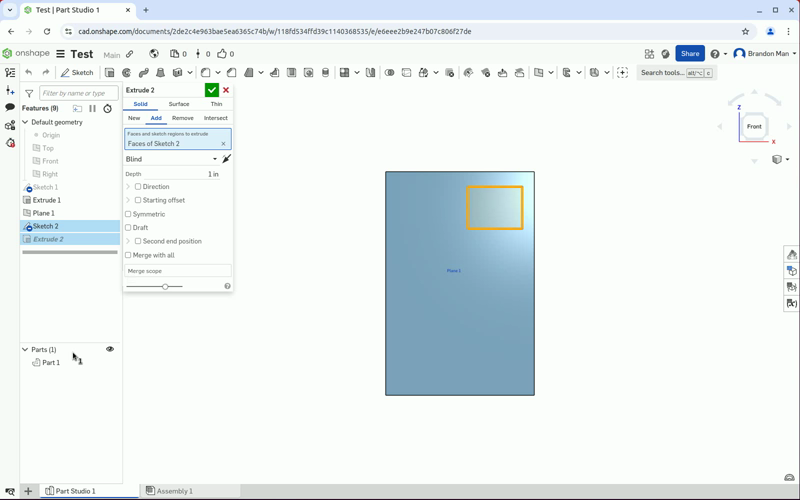
mouse_move(143, 106)
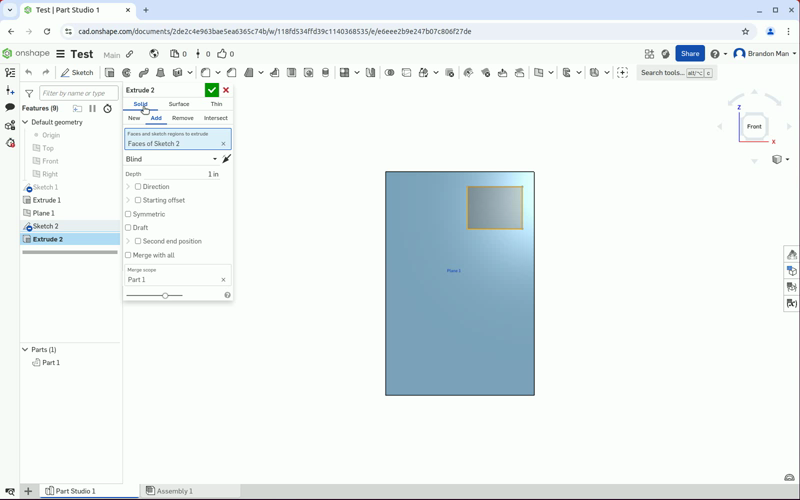
click(143, 106)
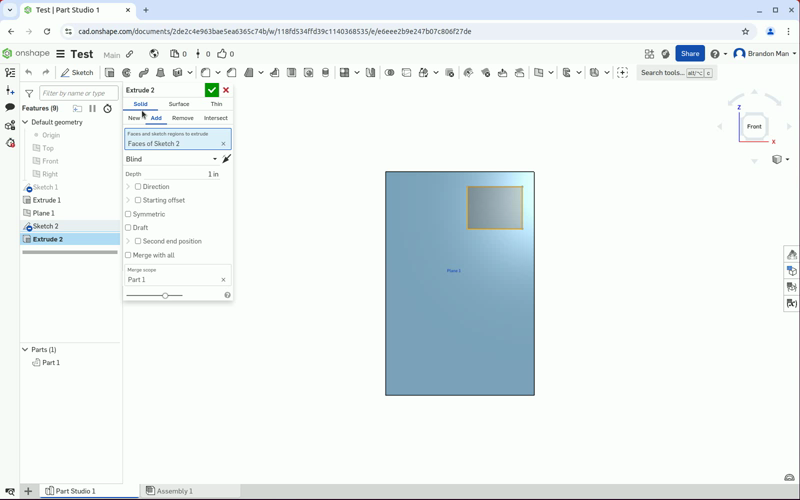
mouse_move(137, 120)
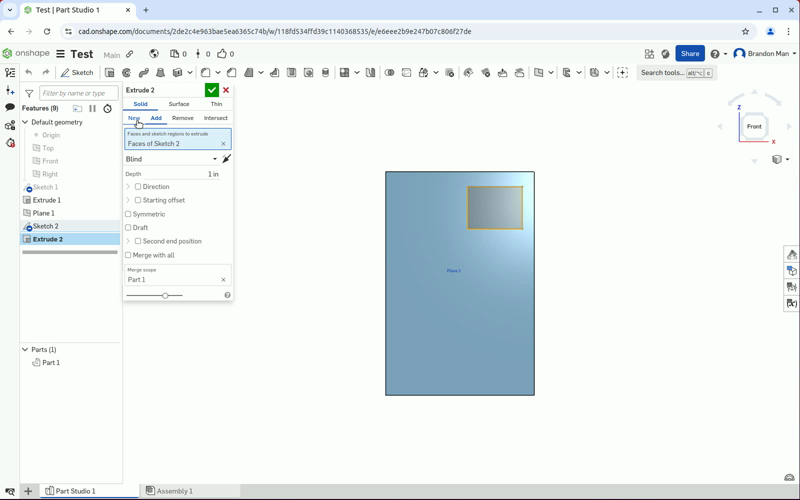
click(137, 120)
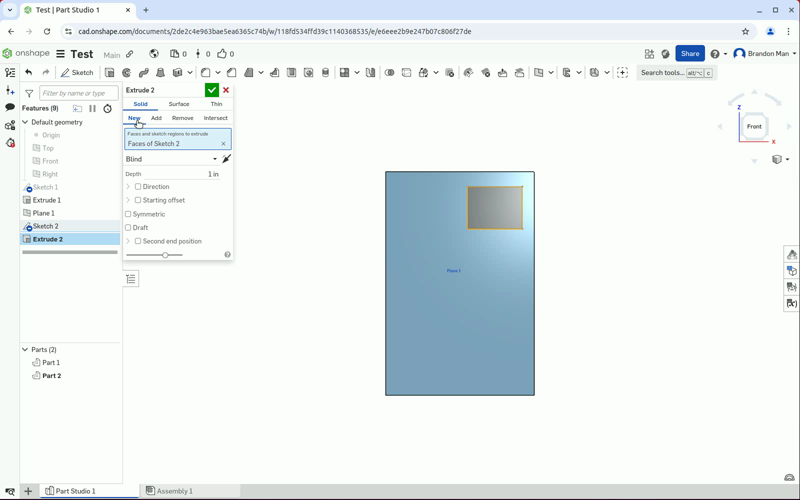
key(tab, 4)
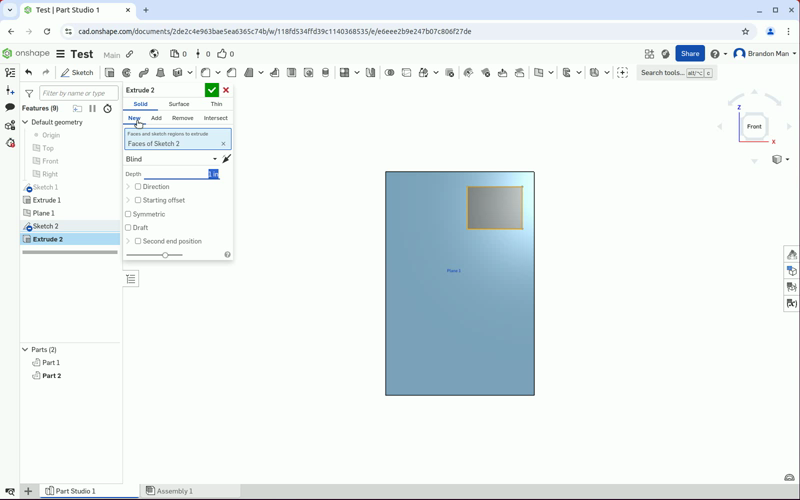
text(15.405)
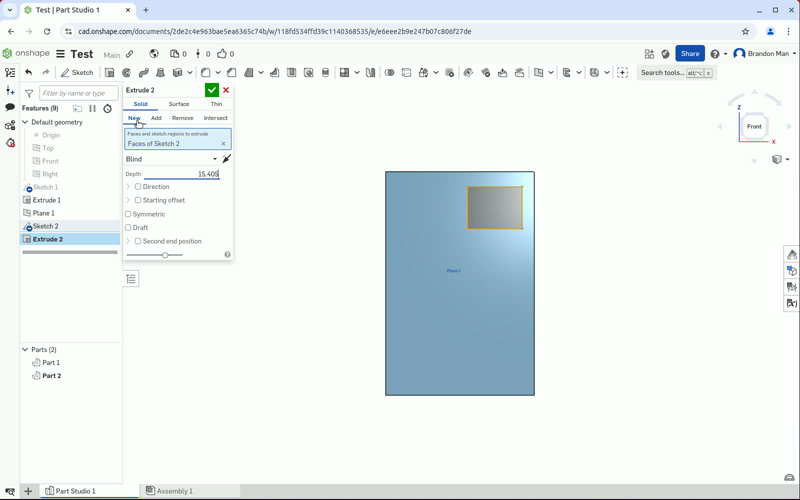
key(enter)
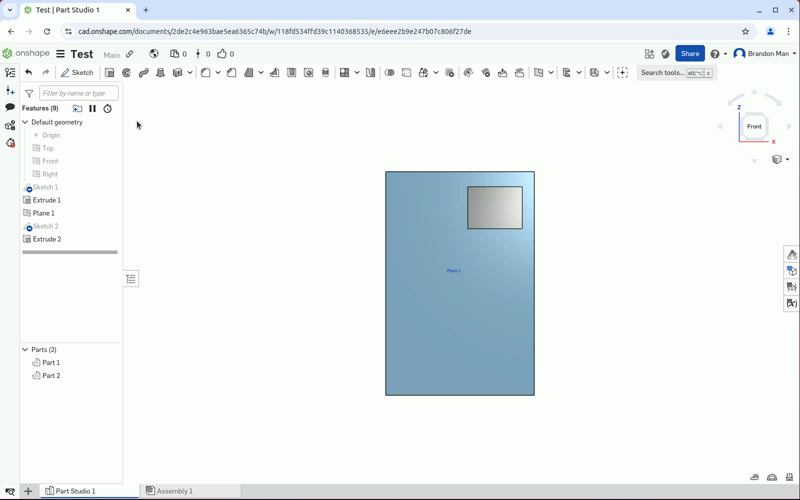
key(shift+h)
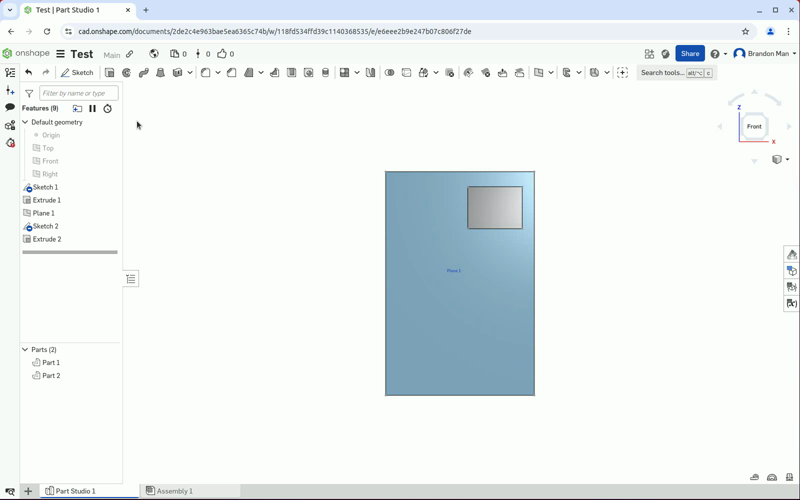
key(shift+h)
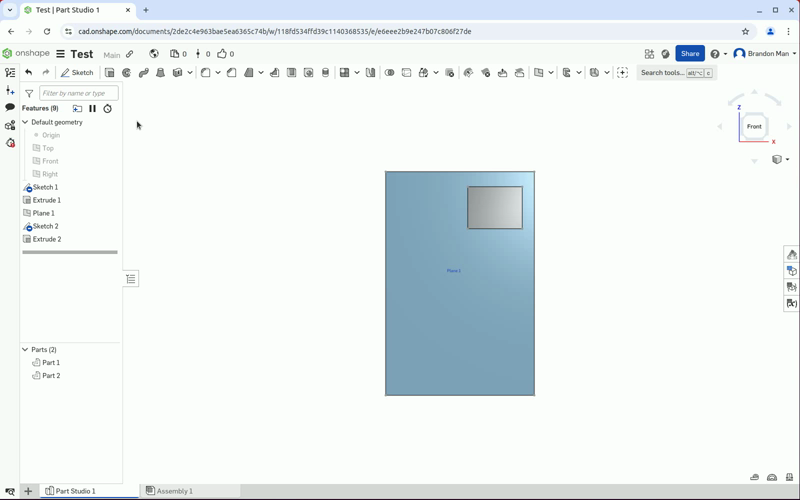
key(shift+7)
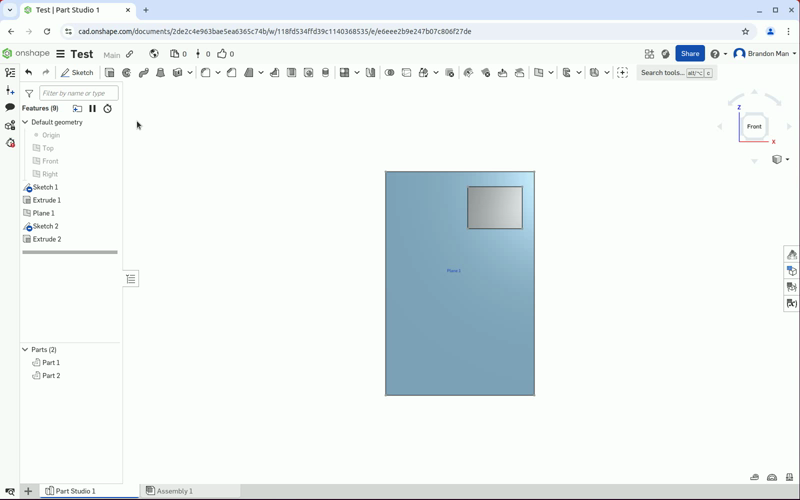
key(left, 2)
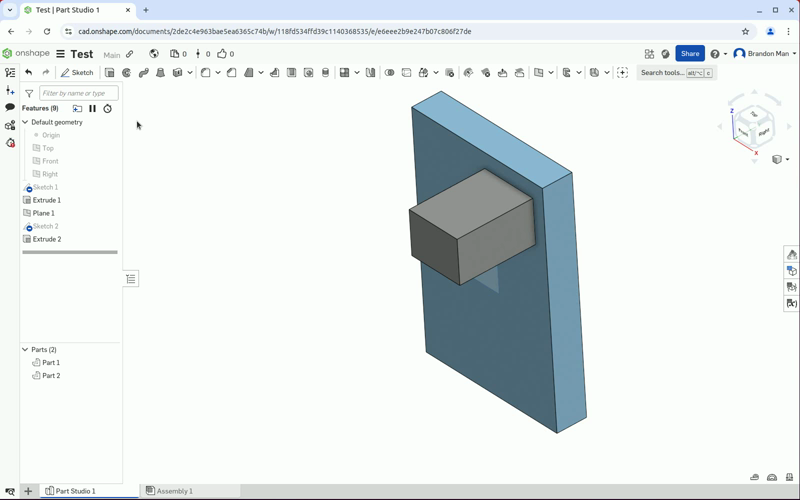
key(down, 2)
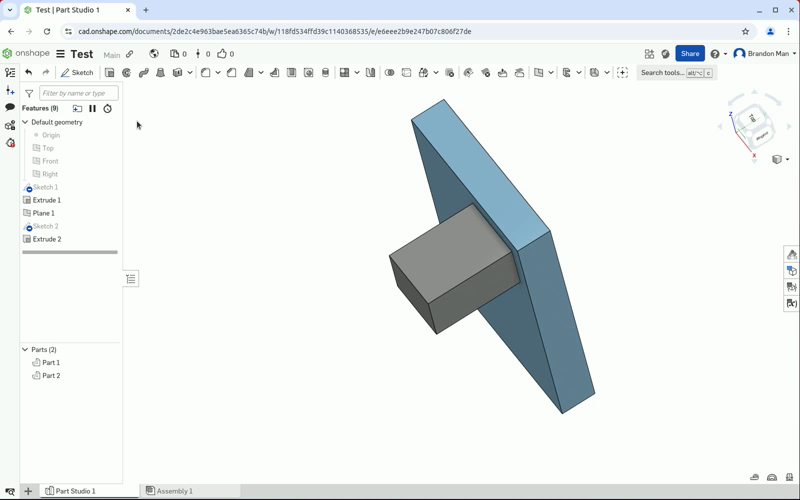
key(up, 2)
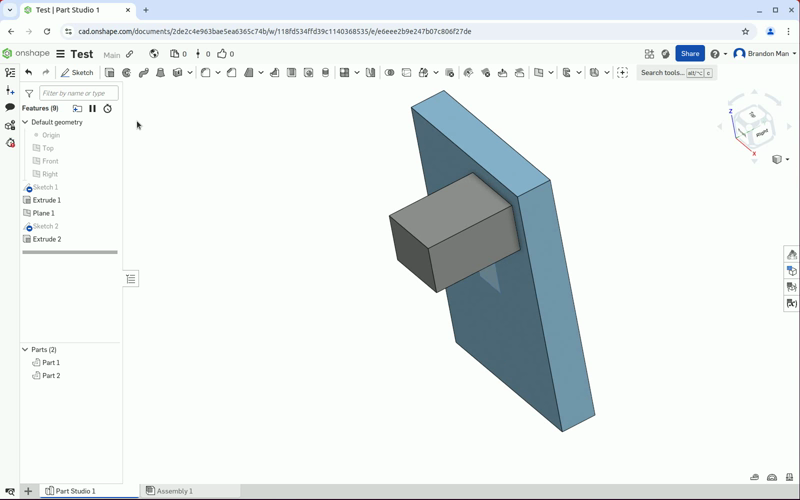
key(right, 2)
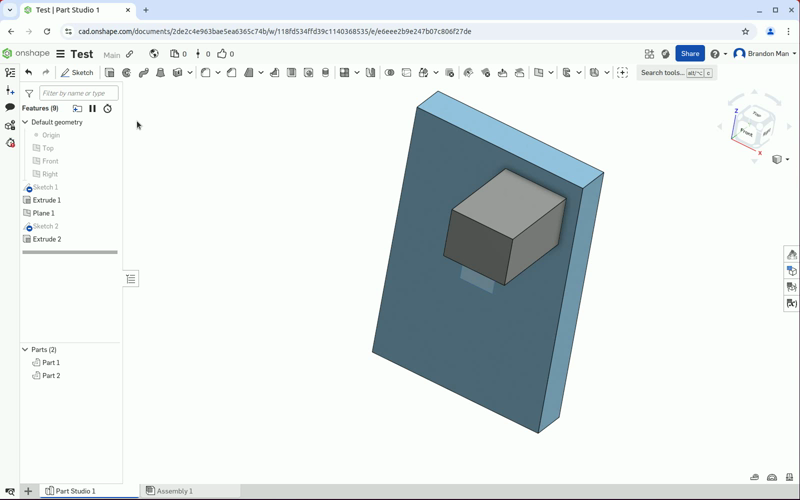
mouse_move(73, 189)
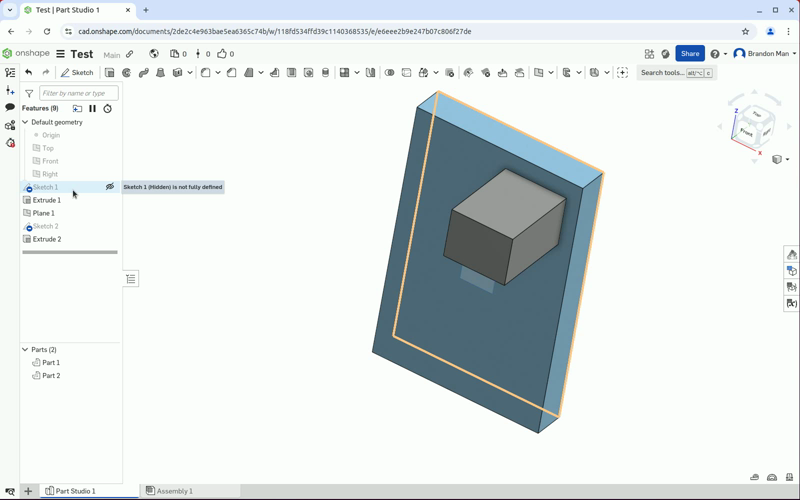
click(73, 189)